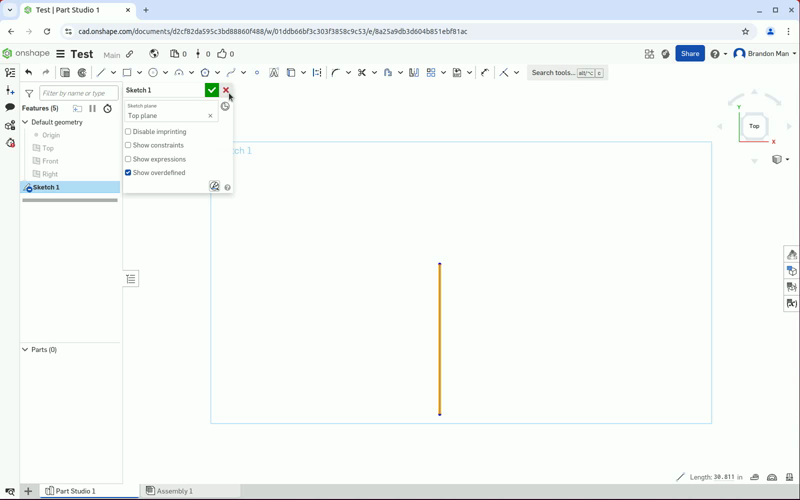
key(shift+h)
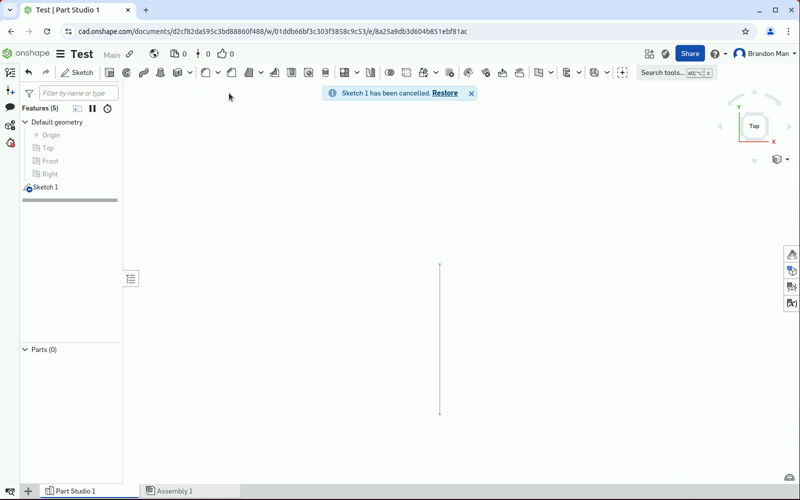
key(shift+s)
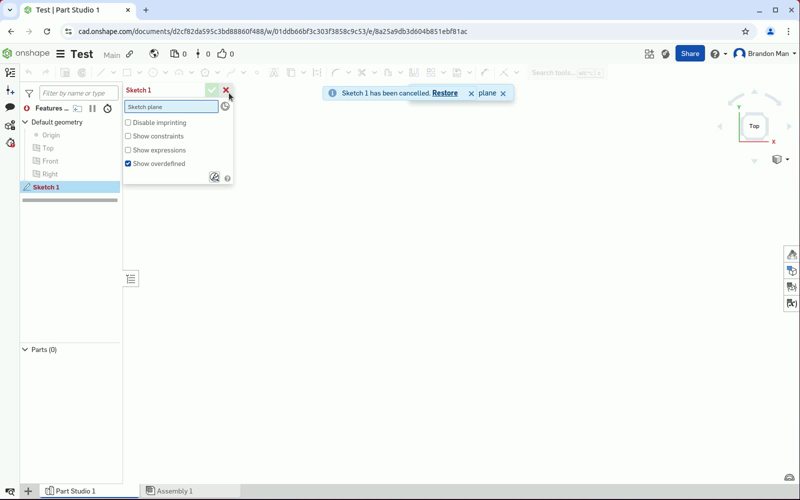
mouse_move(73, 150)
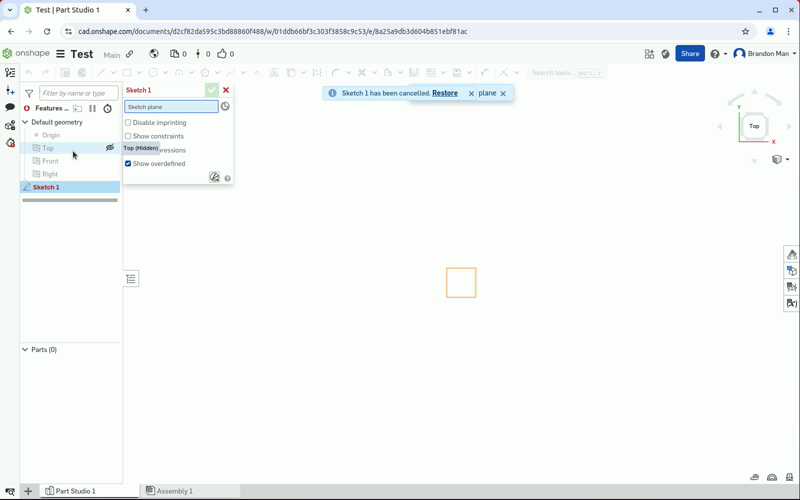
click(73, 150)
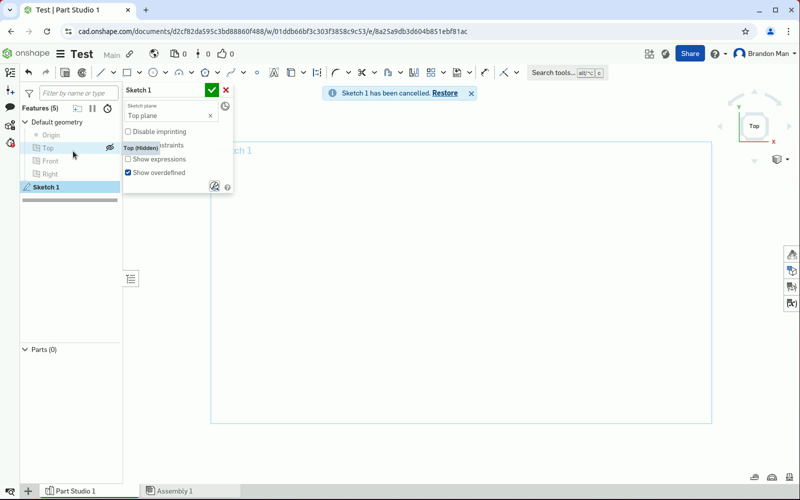
mouse_move(73, 352)
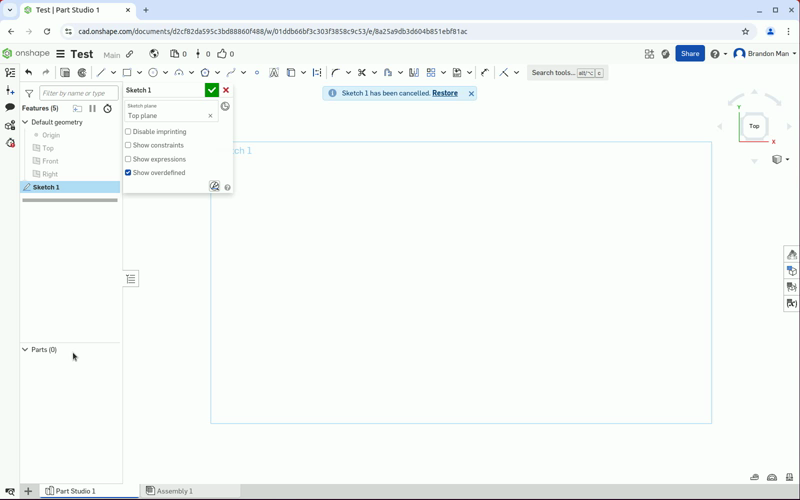
key(y)
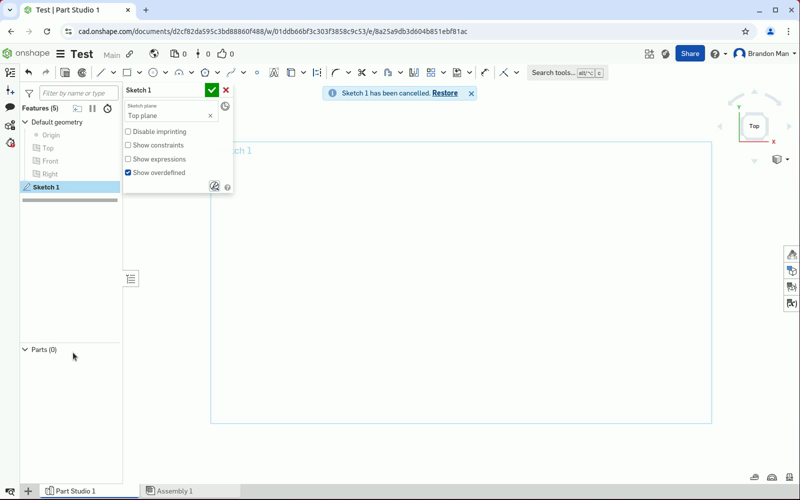
key(c)
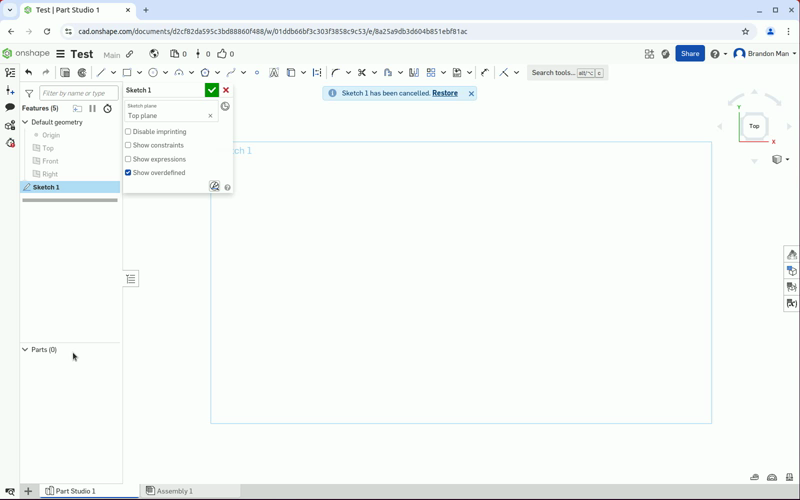
key_down(shift)
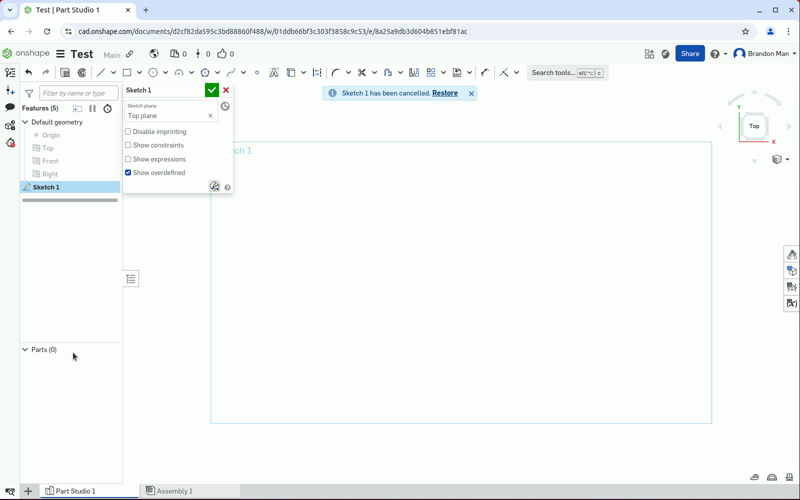
mouse_move(461, 282)
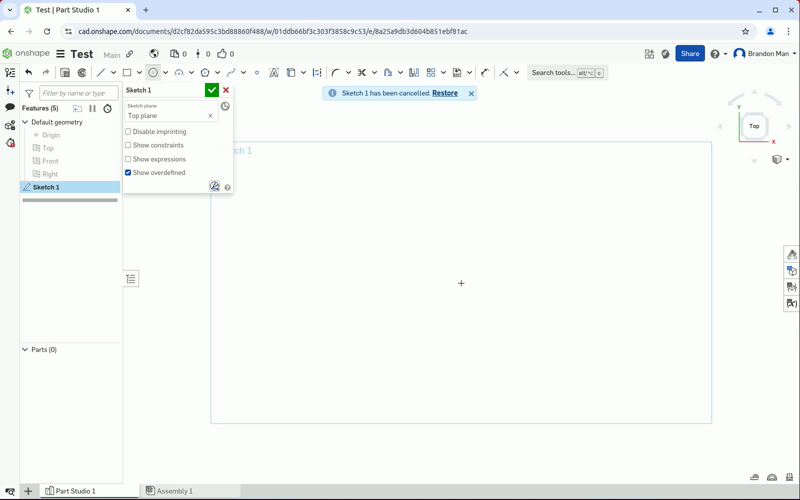
click(461, 282)
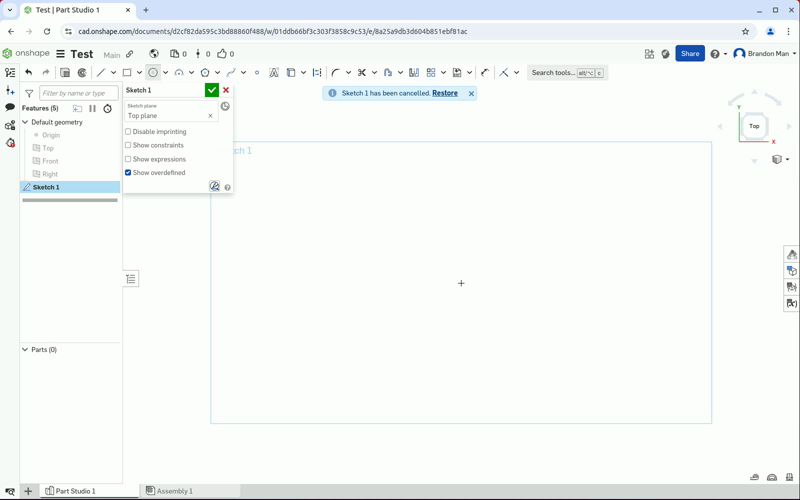
key_up(shift)
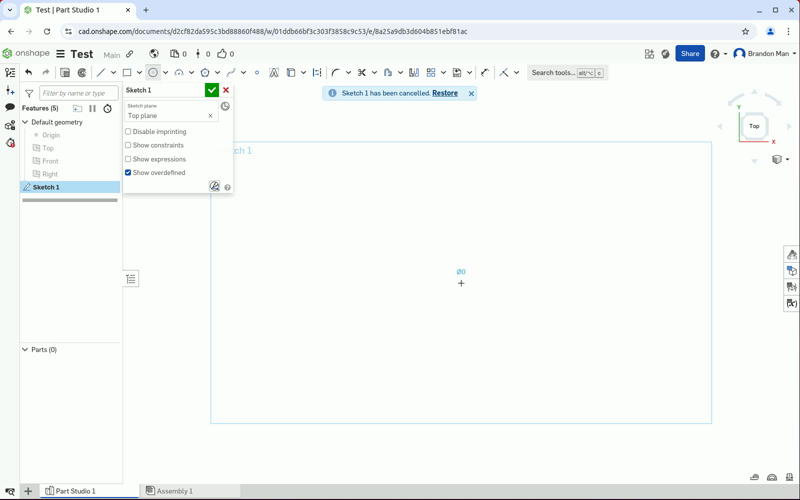
mouse_move(555, 282)
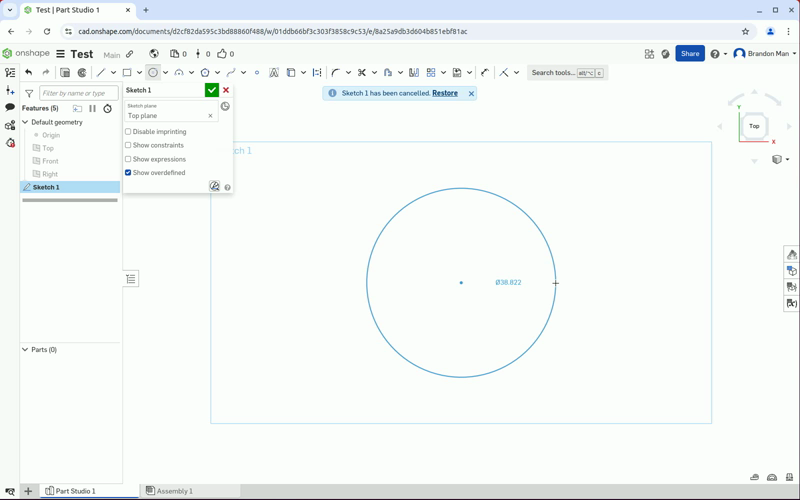
click(555, 282)
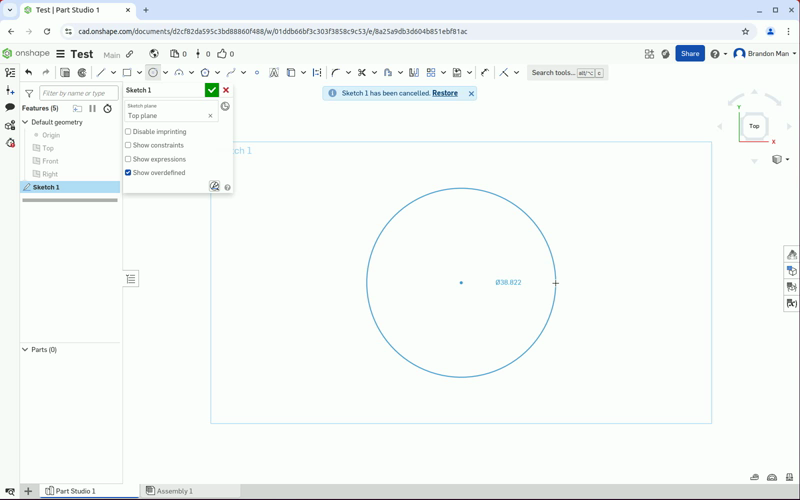
key(esc)
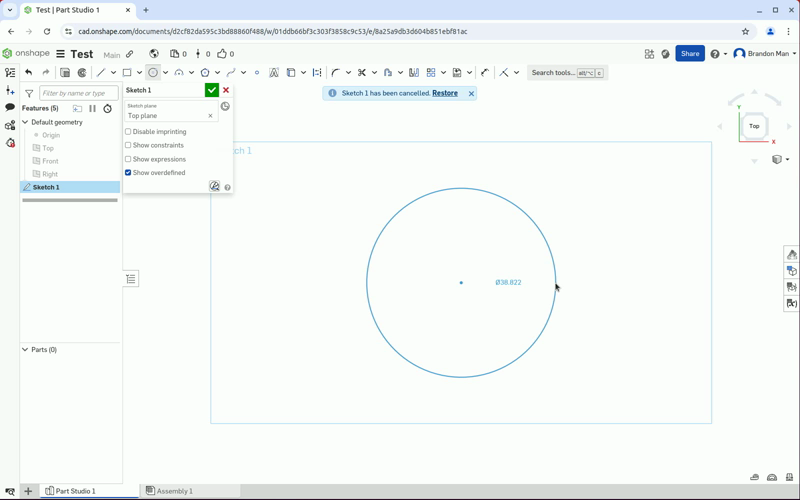
mouse_move(502, 305)
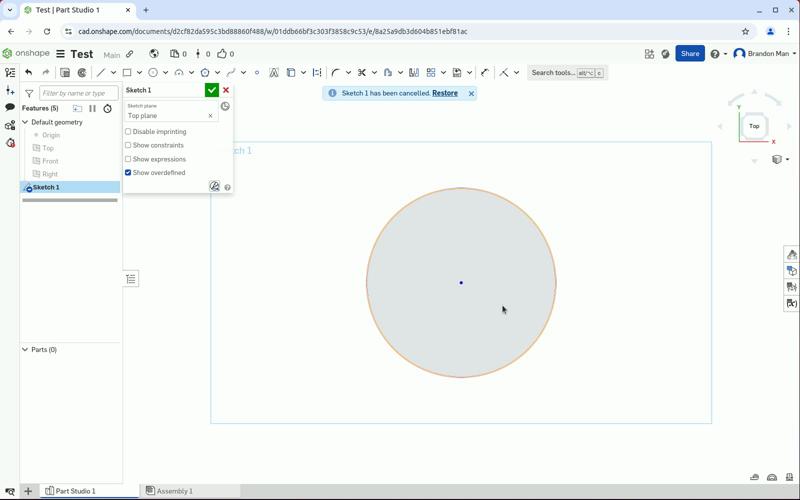
click(502, 305)
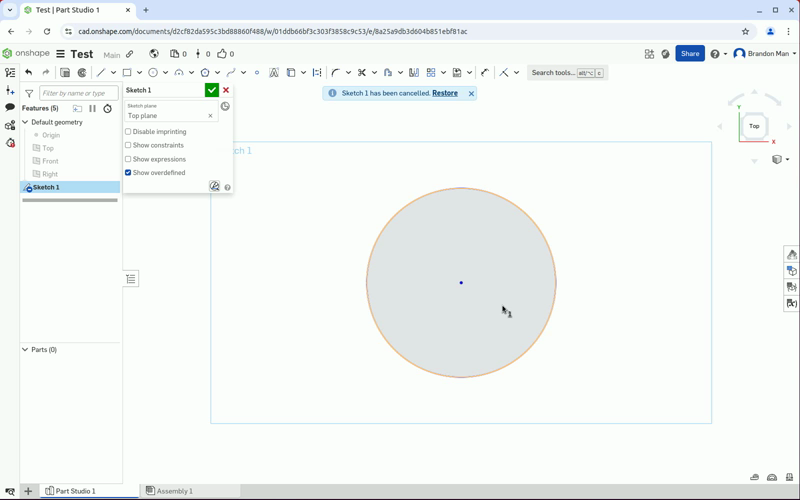
mouse_move(73, 352)
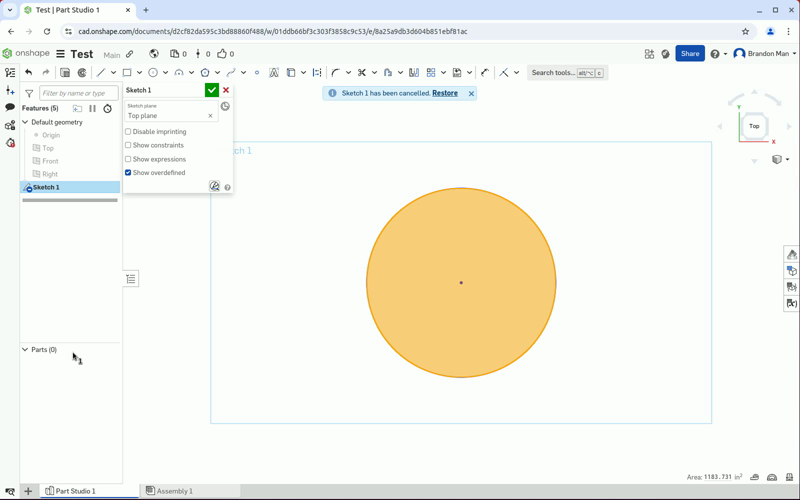
key(shift+y)
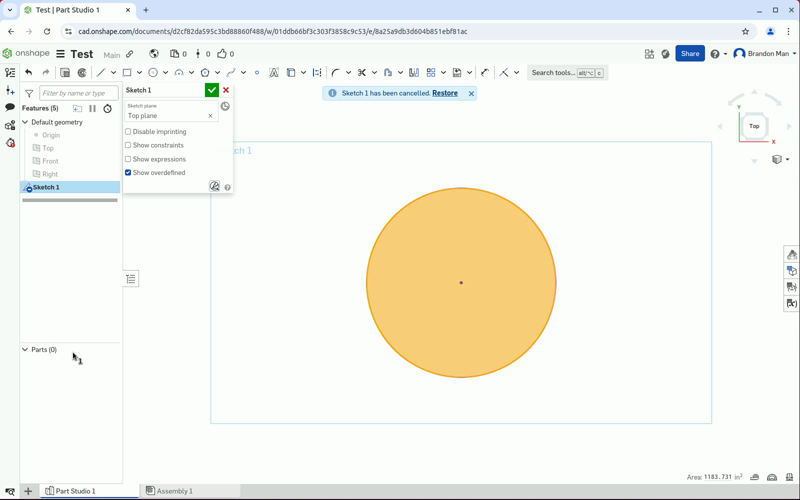
key(shift+e)
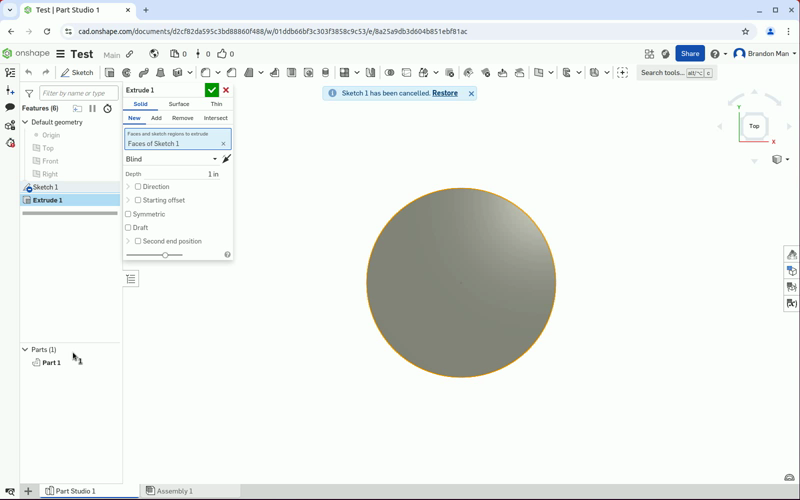
mouse_move(143, 106)
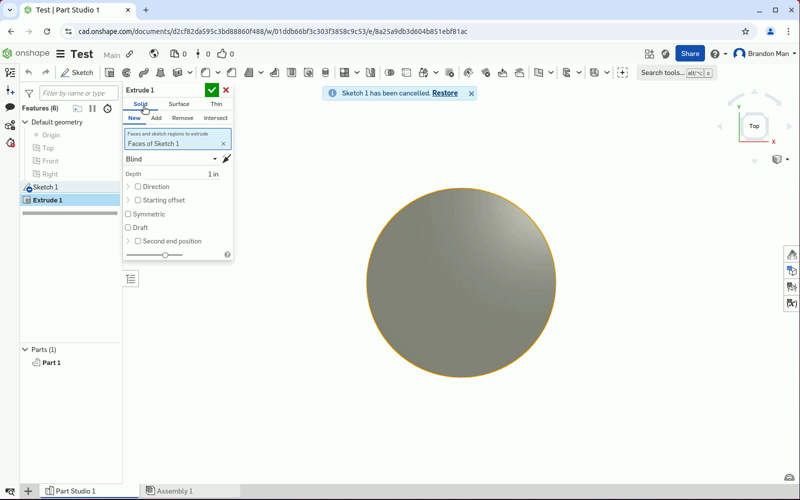
click(143, 106)
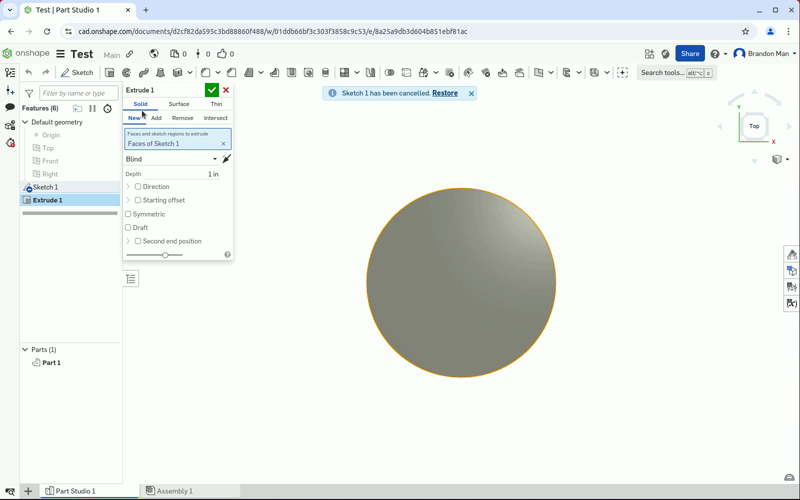
mouse_move(137, 120)
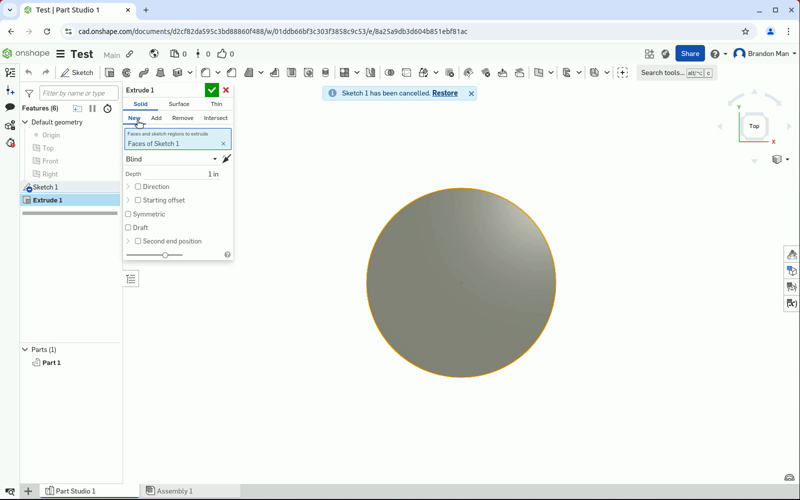
click(137, 120)
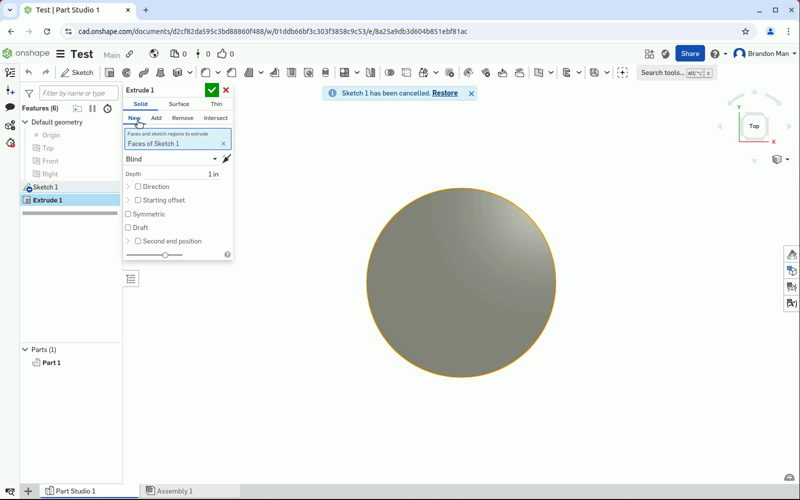
key(tab, 4)
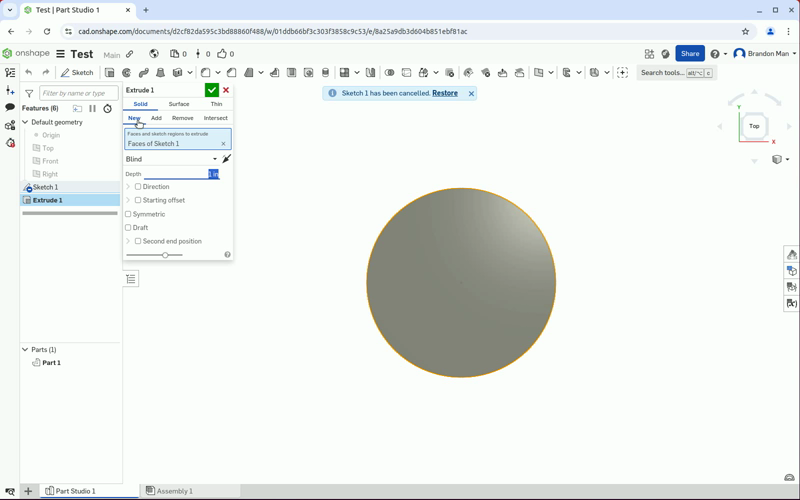
text(11.554)
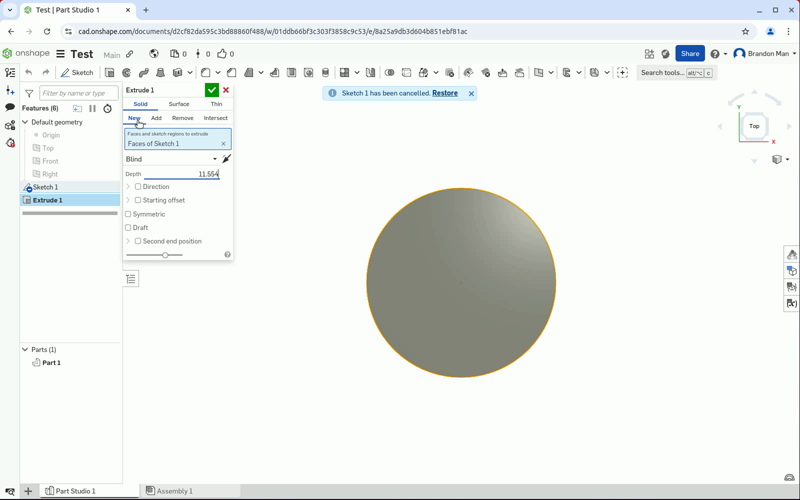
key(enter)
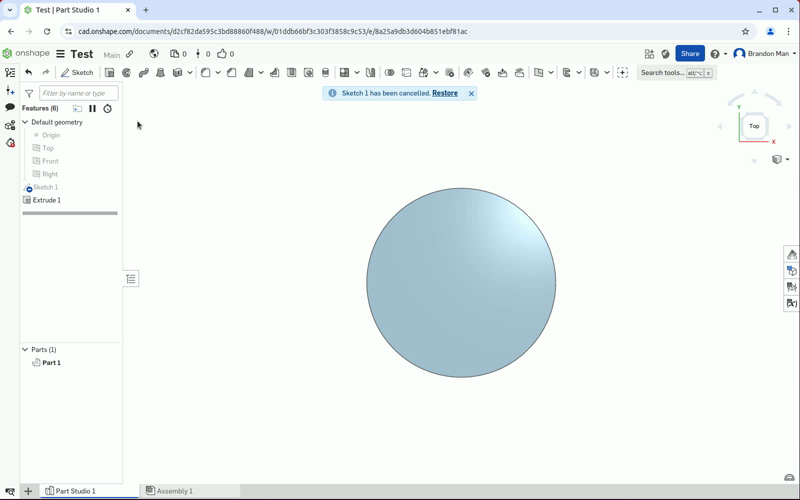
key(shift+h)
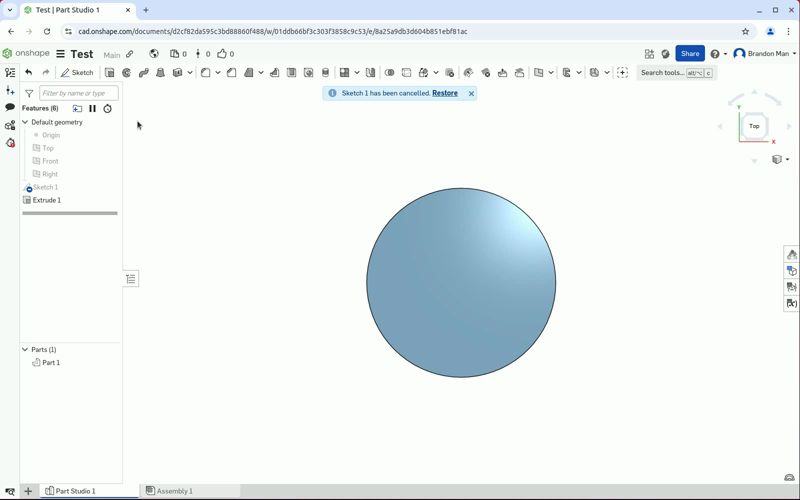
key(shift+h)
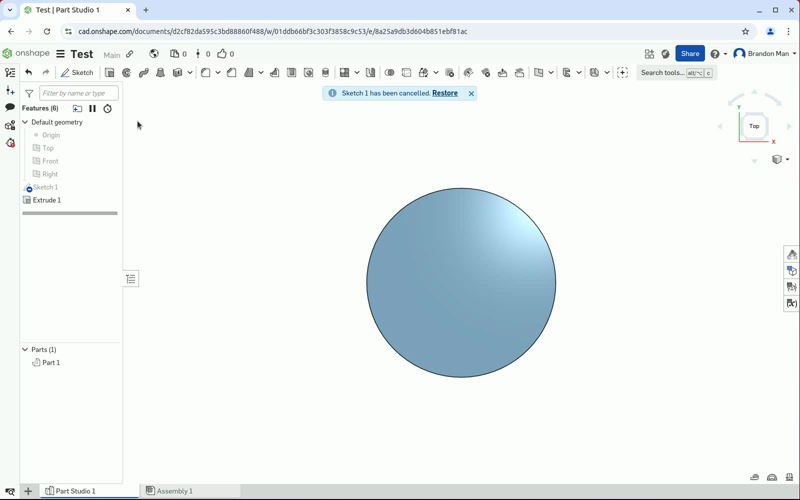
mouse_move(73, 189)
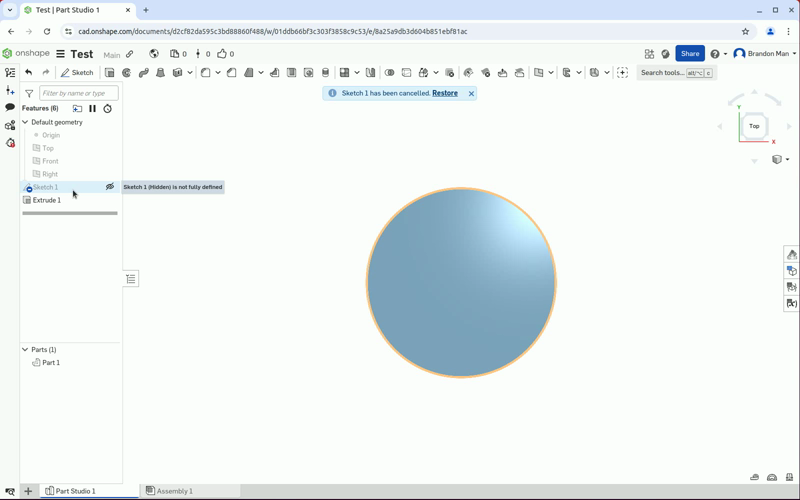
click(73, 189)
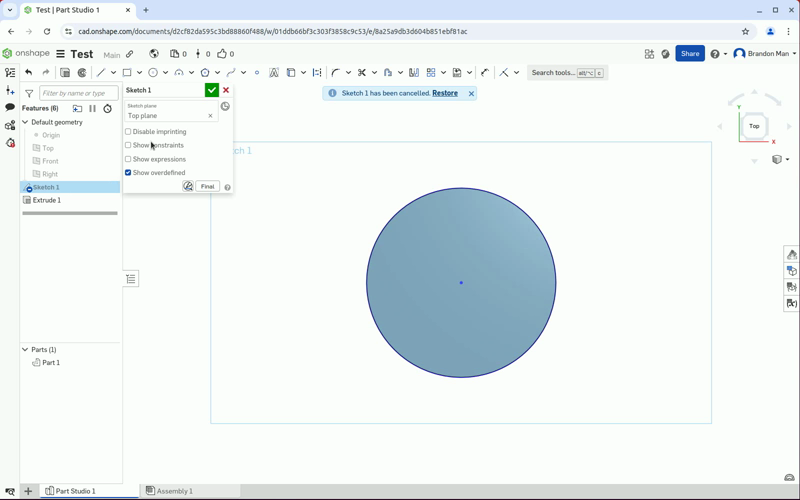
mouse_move(229, 92)
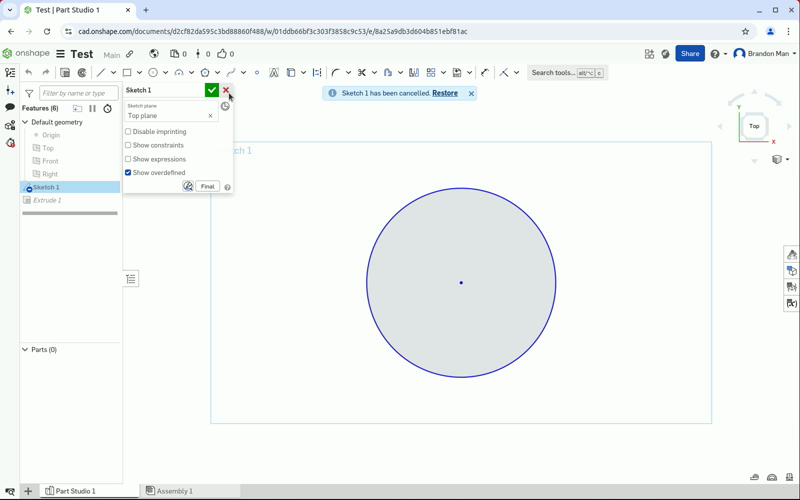
click(229, 92)
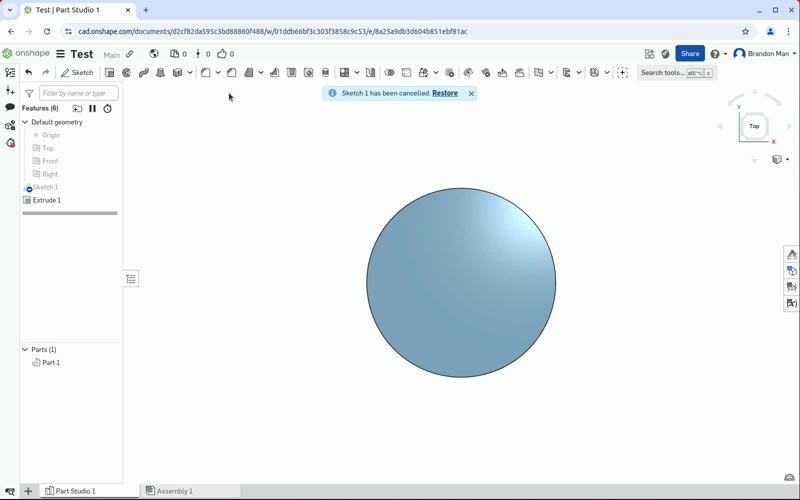
mouse_move(73, 352)
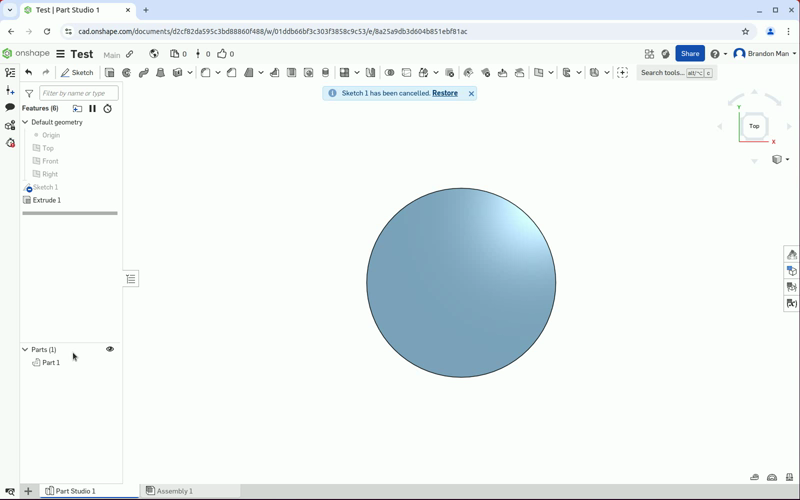
key(y)
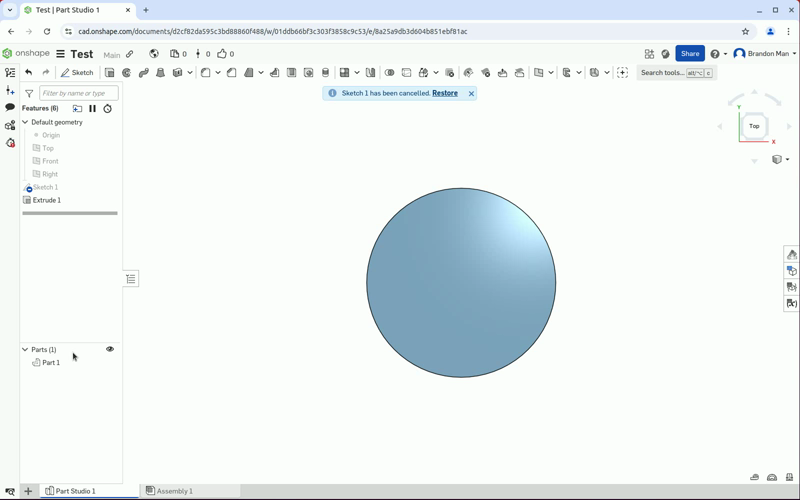
key(shift+p)
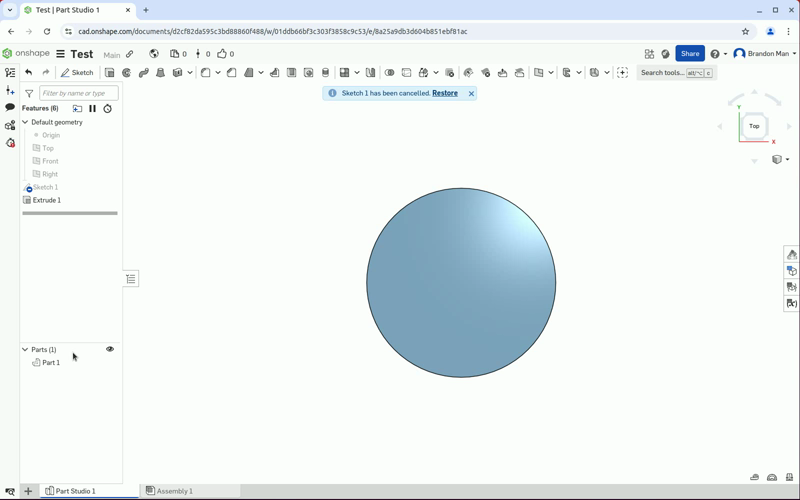
key(space)
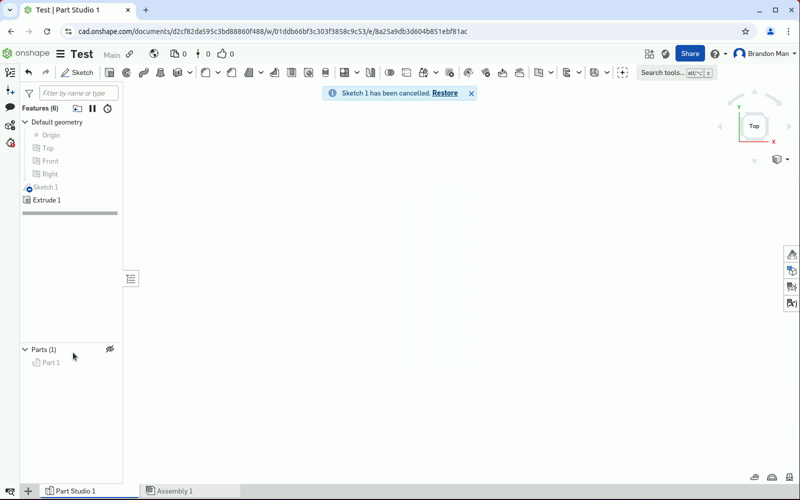
key_down(shift)
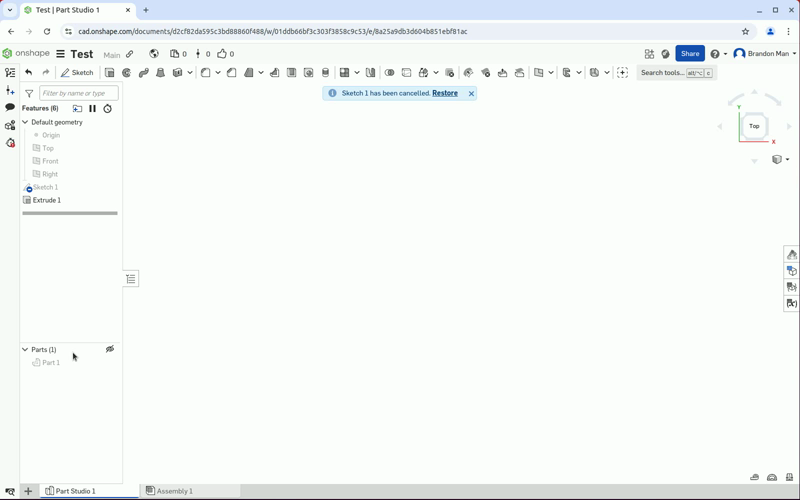
key(up)
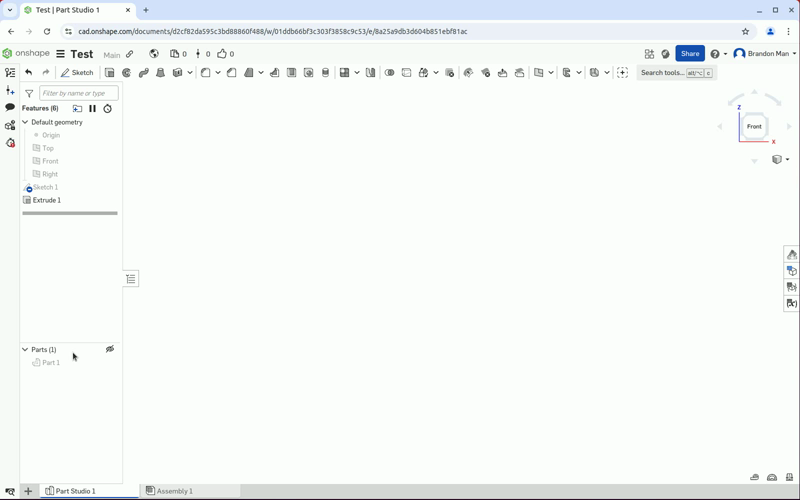
key_up(shift)
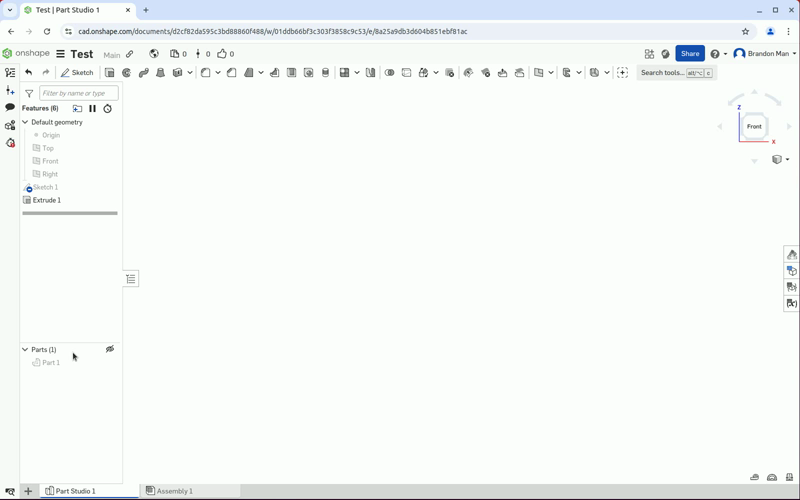
key(space)
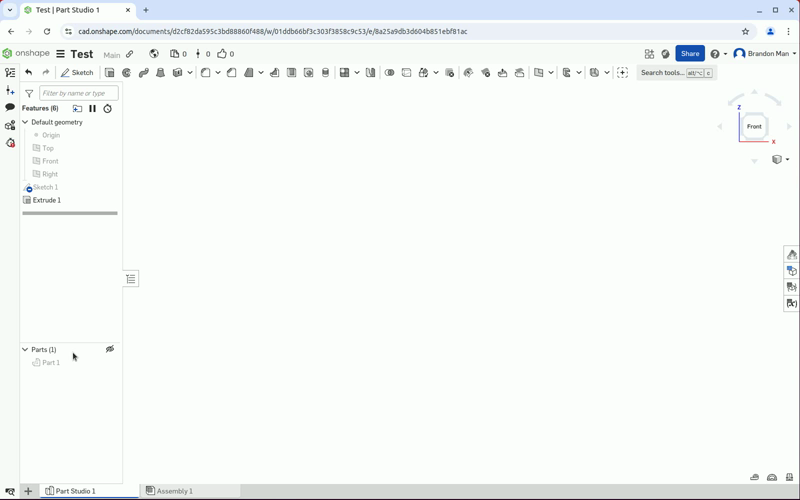
key_down(shift)
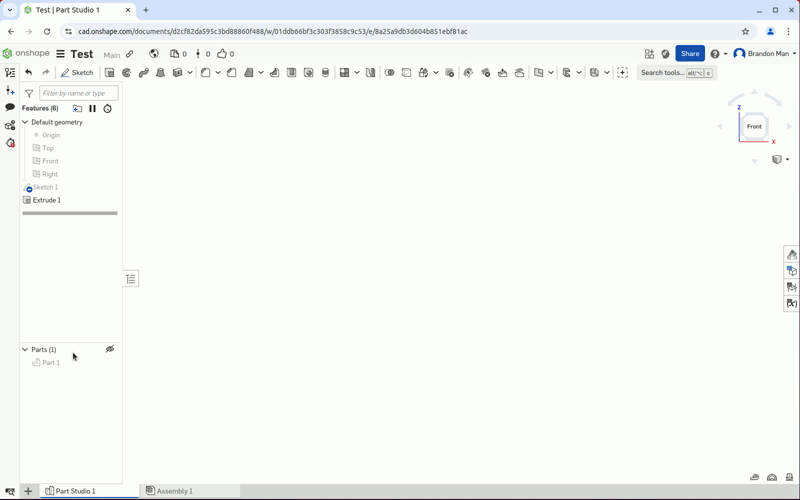
key(left)
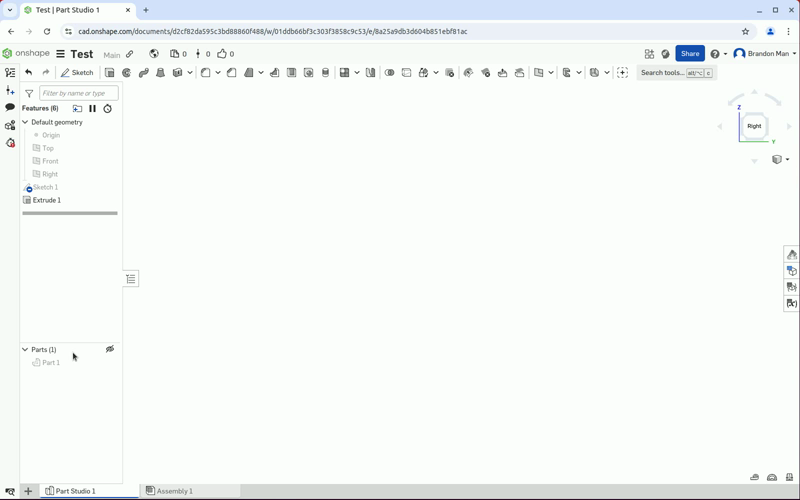
key_up(shift)
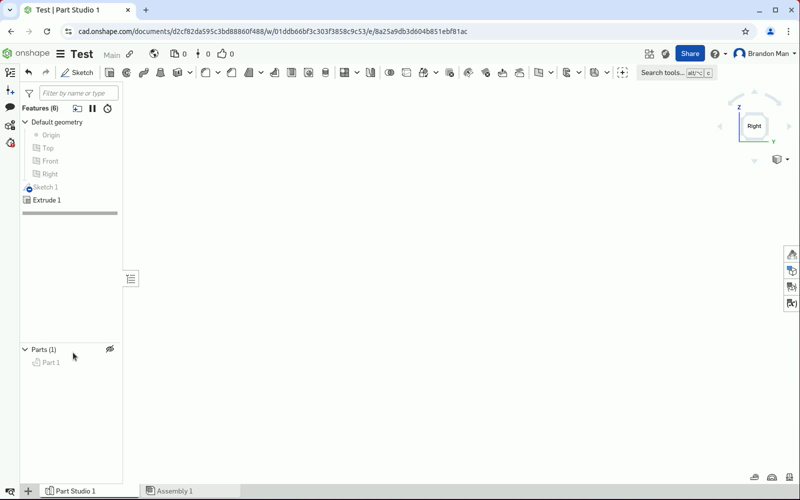
mouse_move(73, 352)
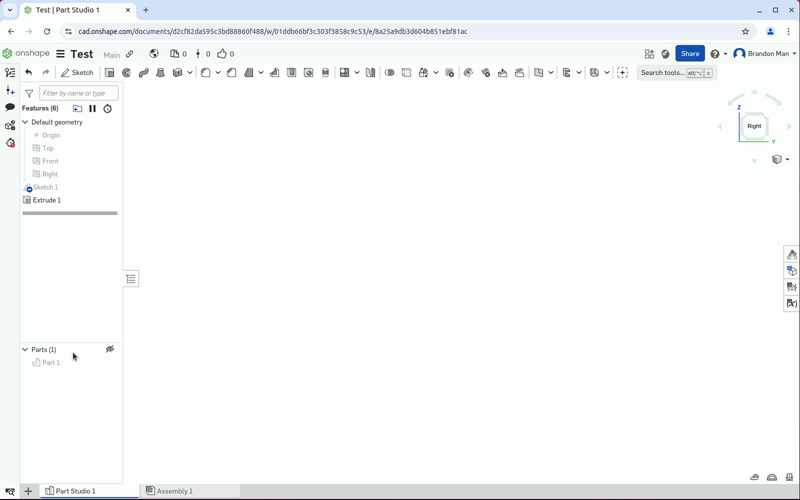
key(shift+y)
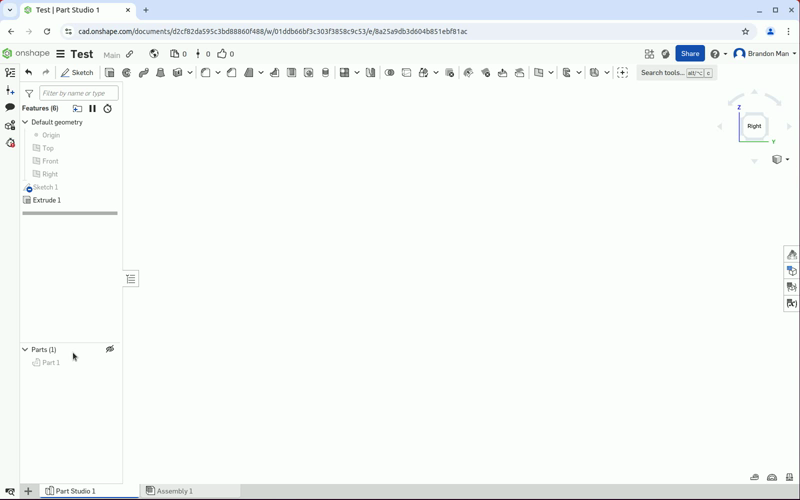
key(shift+s)
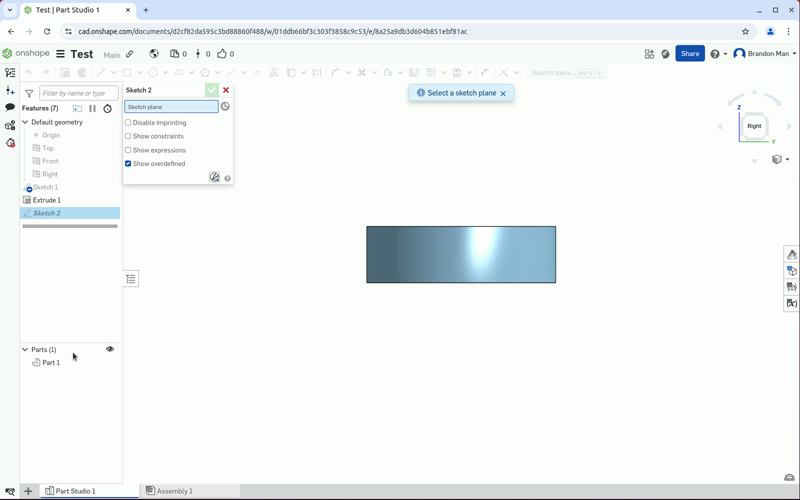
mouse_move(73, 176)
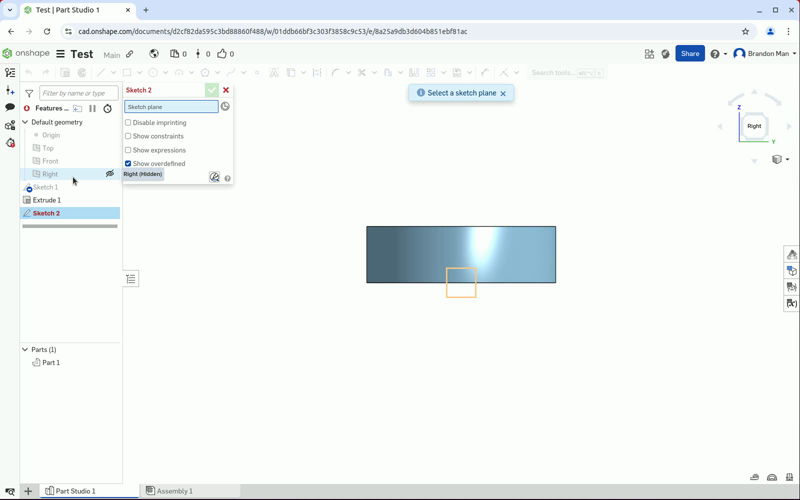
click(73, 176)
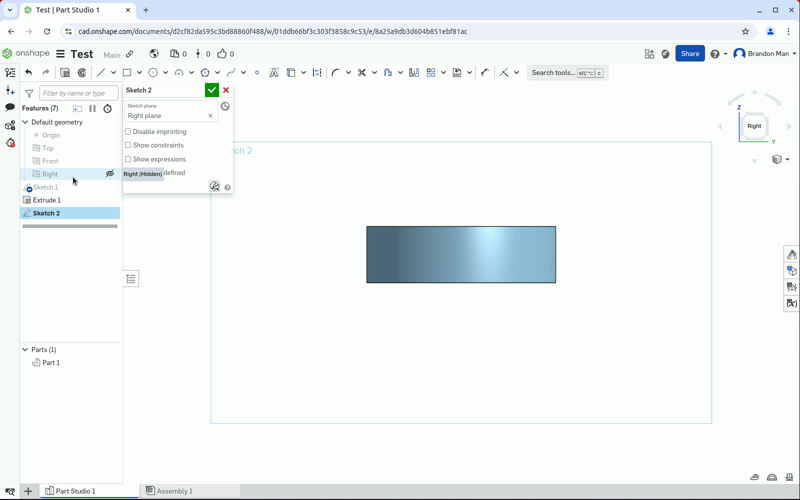
mouse_move(73, 352)
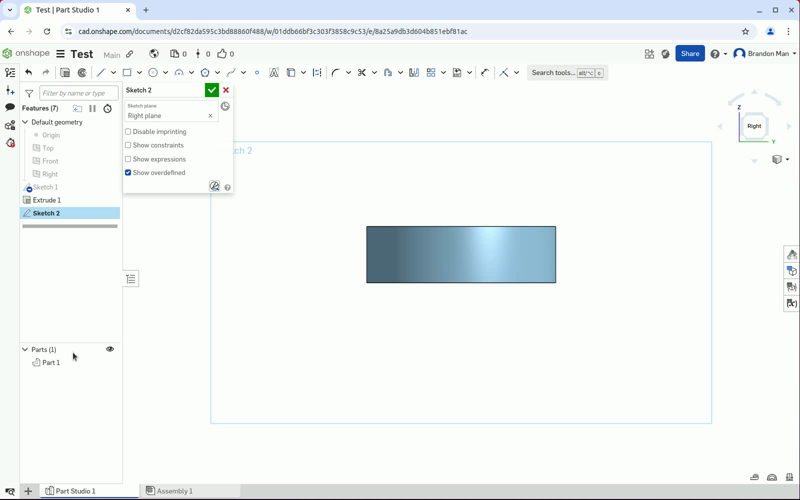
key(y)
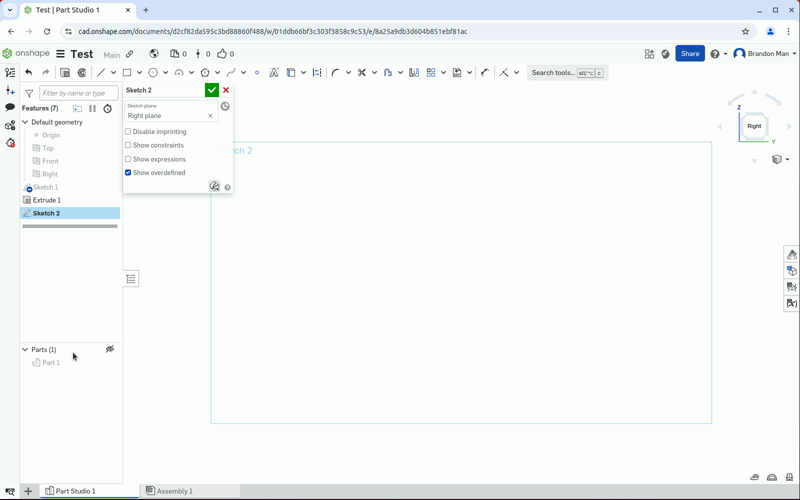
key(c)
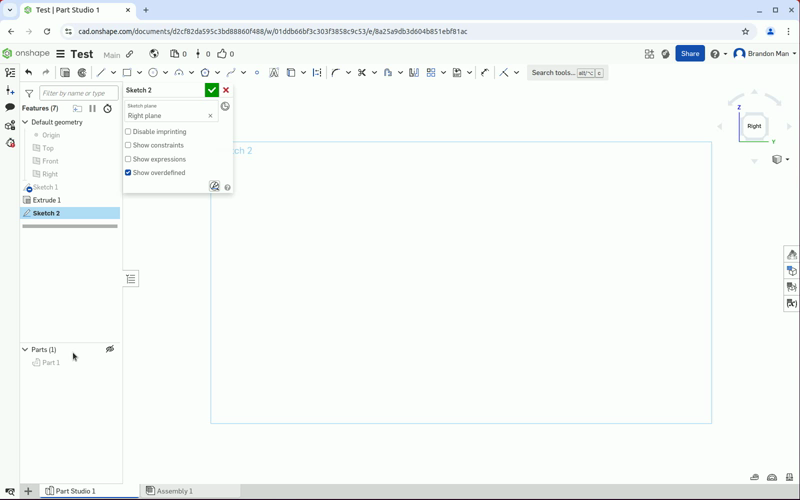
key_down(shift)
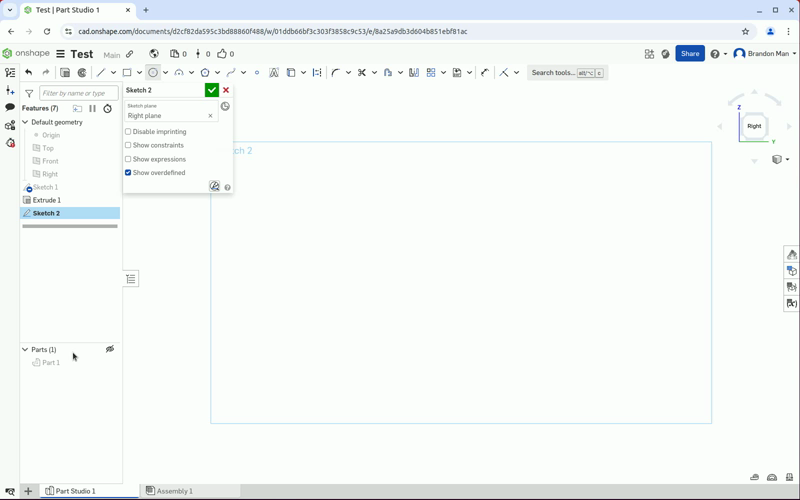
mouse_move(461, 226)
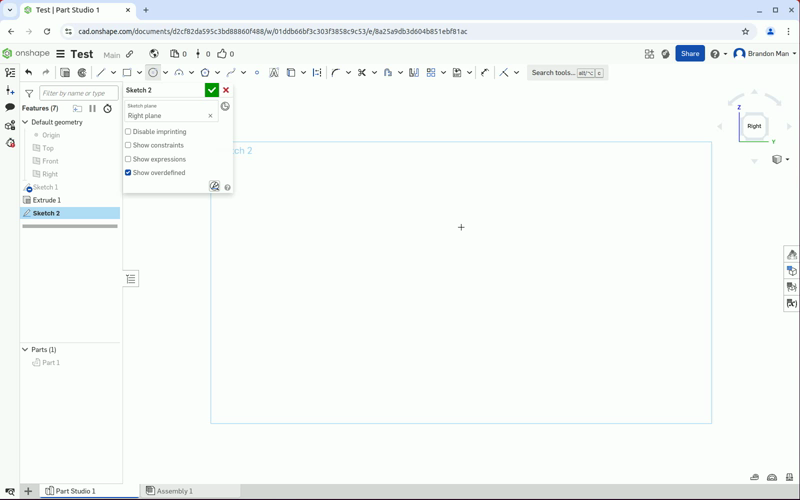
click(461, 226)
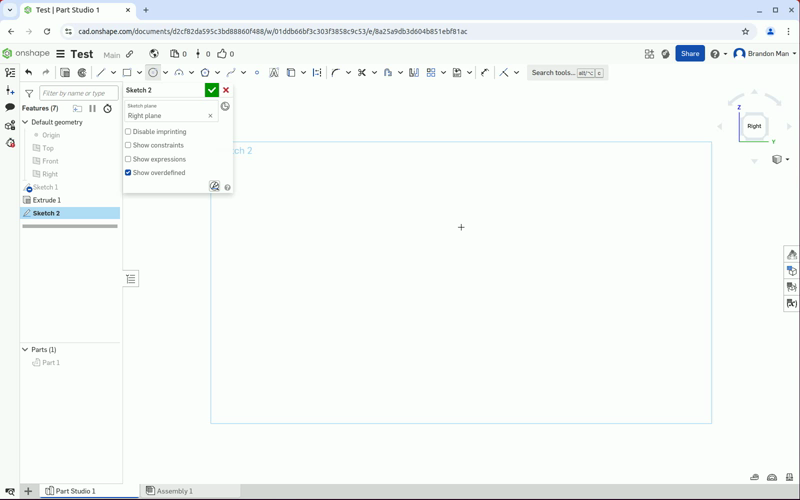
key_up(shift)
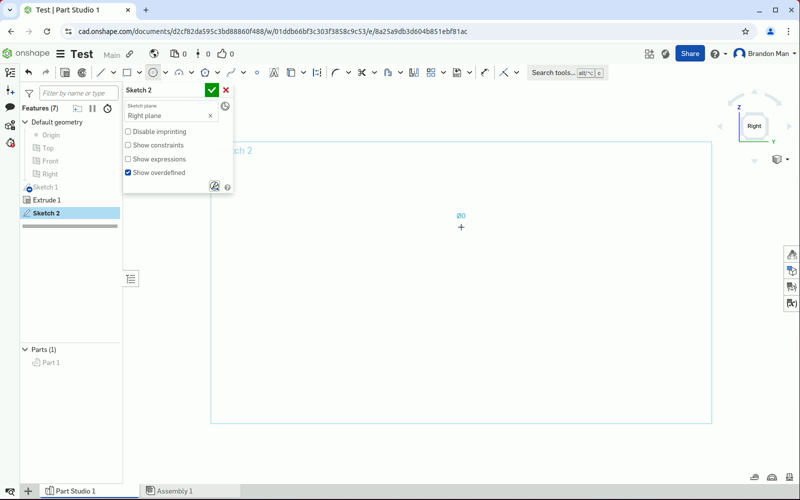
mouse_move(518, 226)
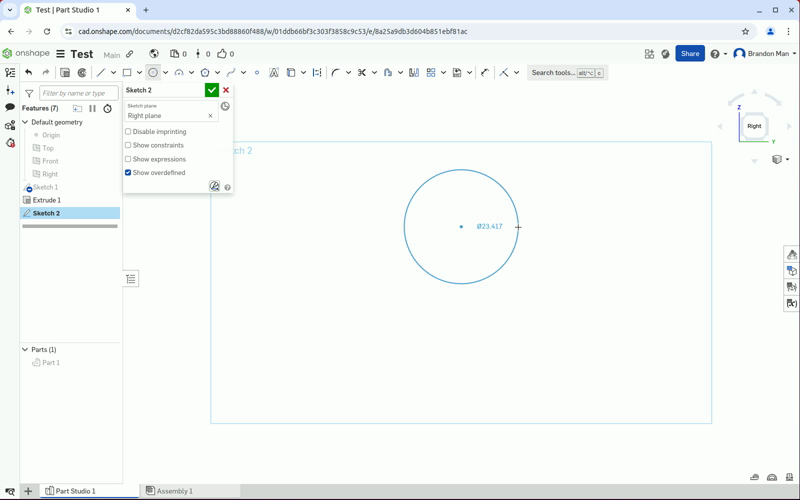
click(518, 226)
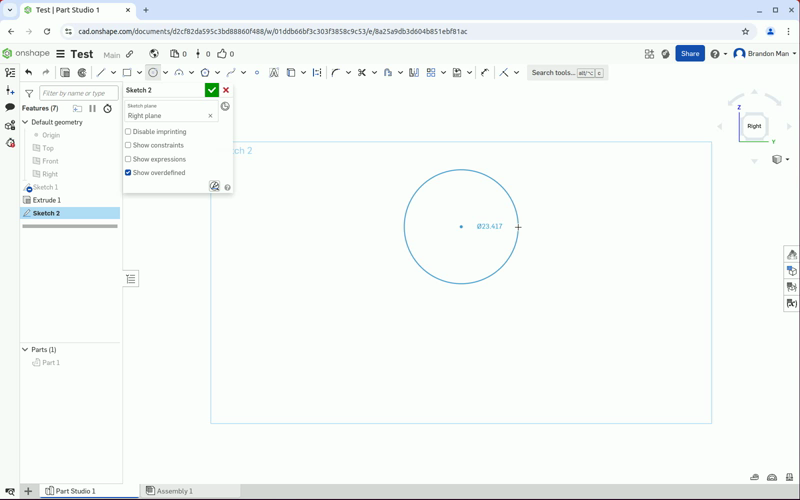
key(esc)
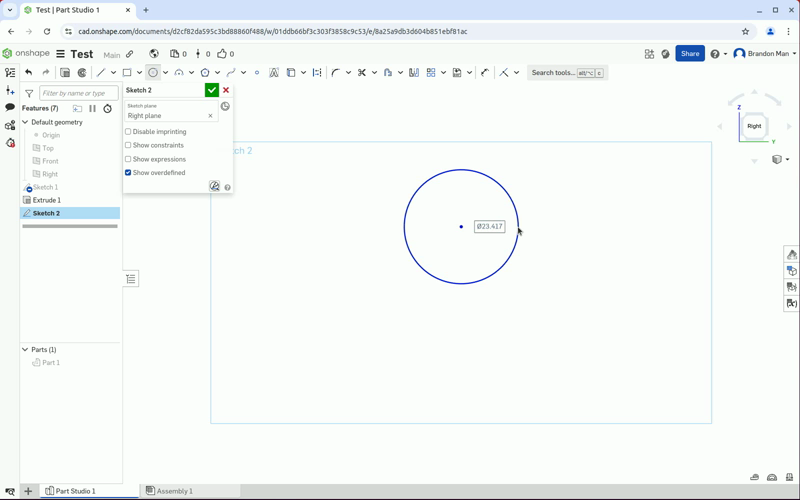
key(c)
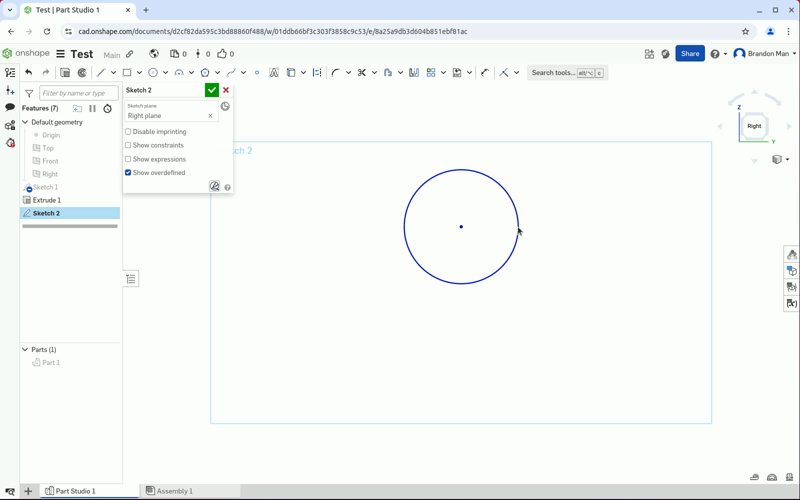
key_down(shift)
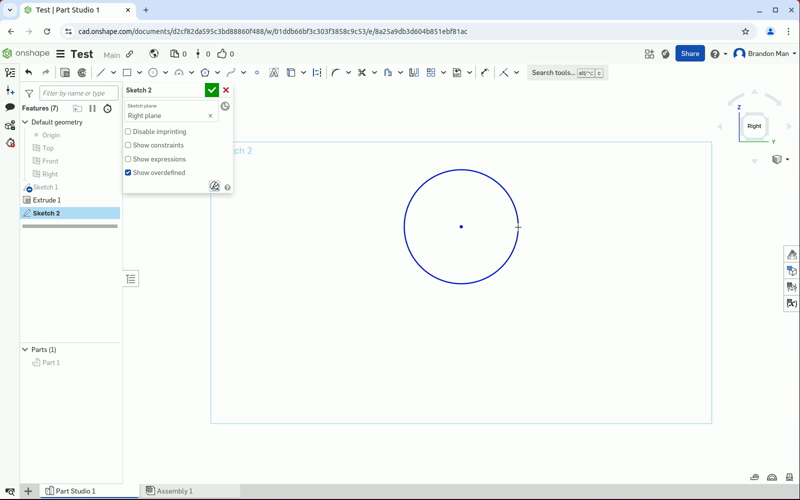
mouse_move(461, 198)
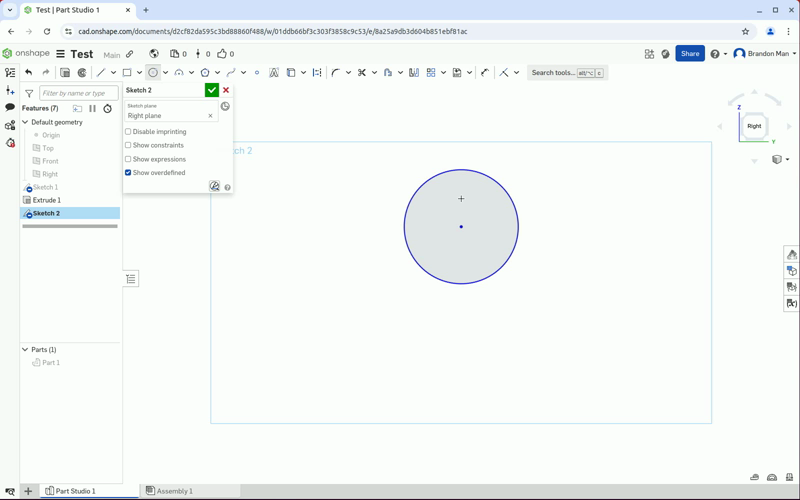
click(461, 198)
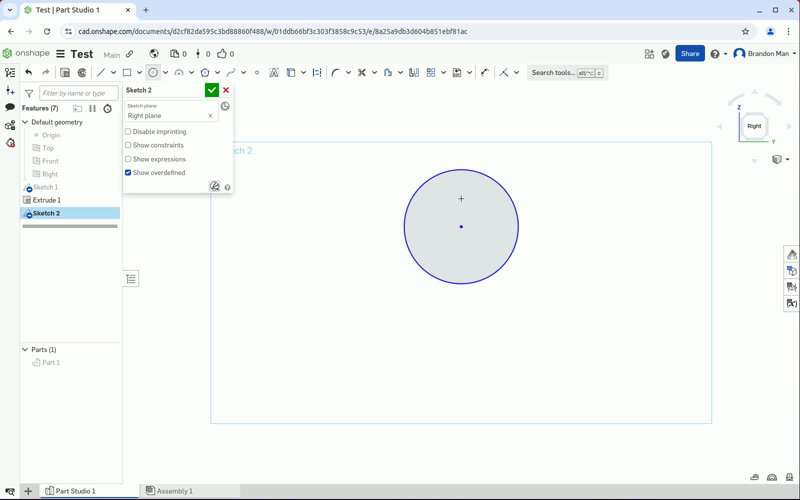
key_up(shift)
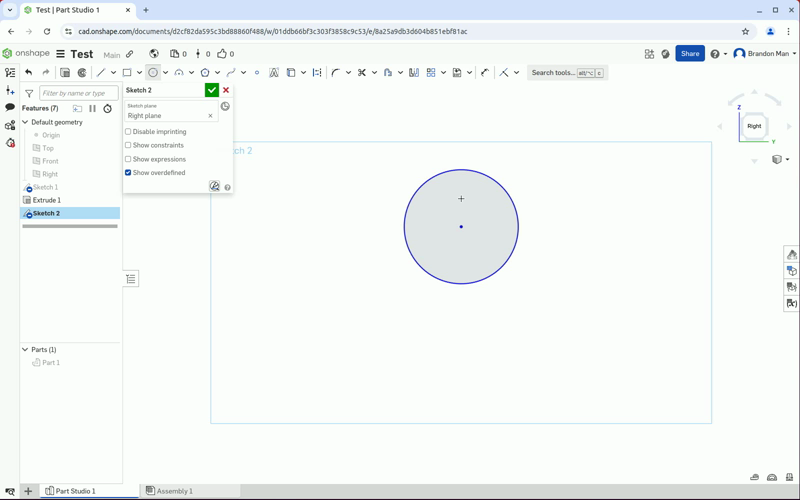
mouse_move(470, 198)
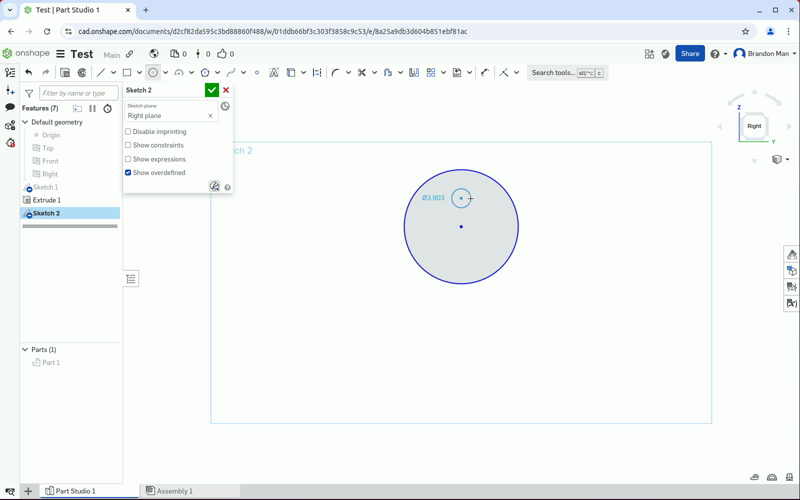
click(470, 198)
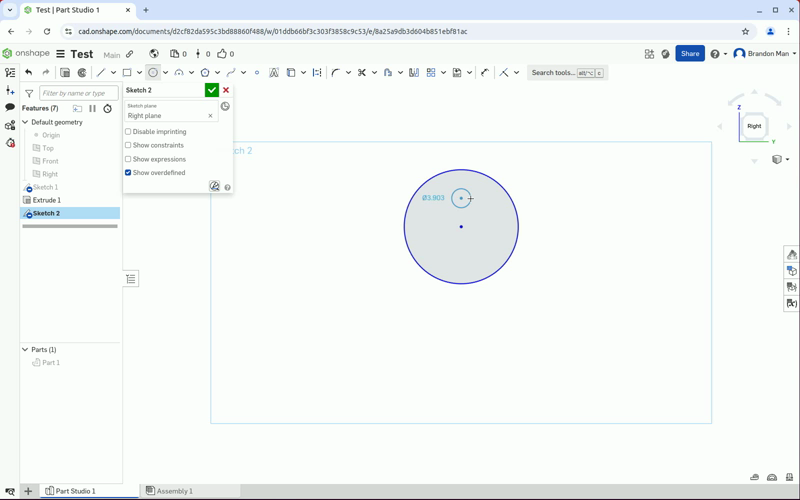
key(esc)
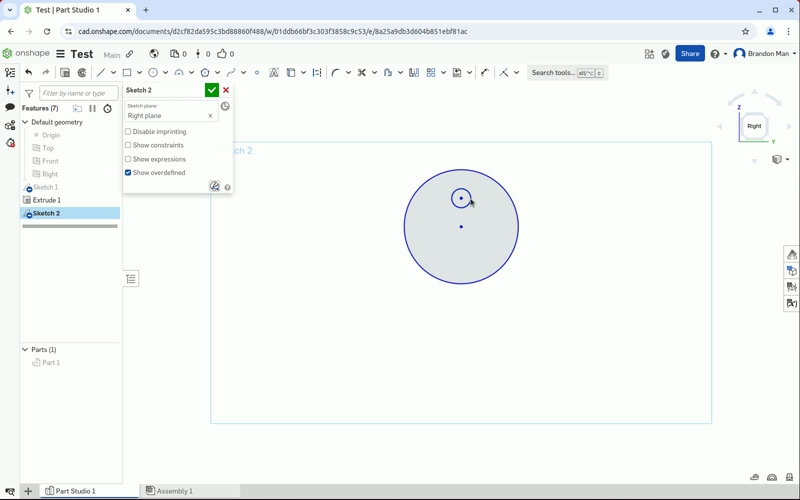
mouse_move(465, 244)
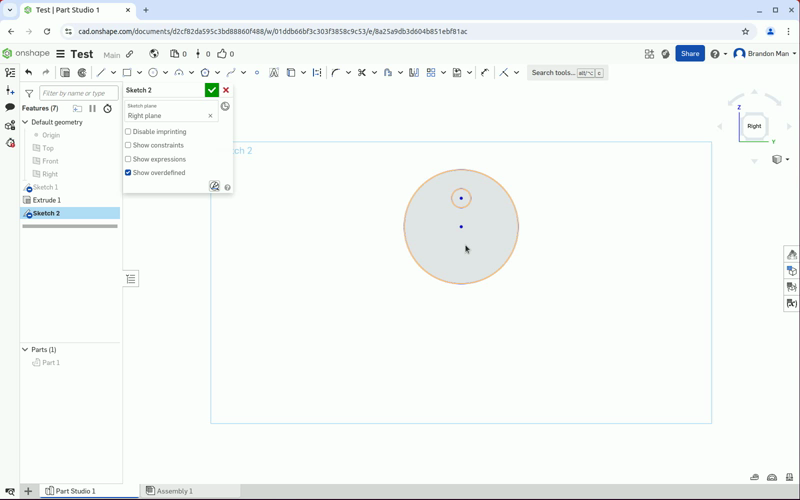
click(465, 244)
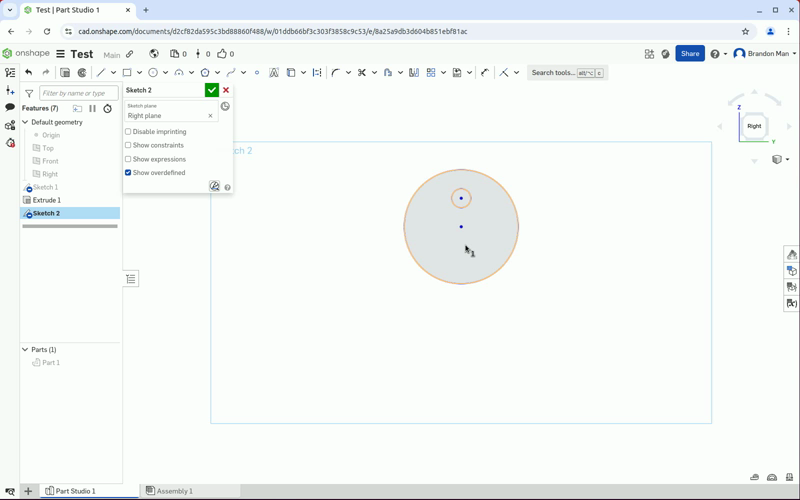
mouse_move(73, 352)
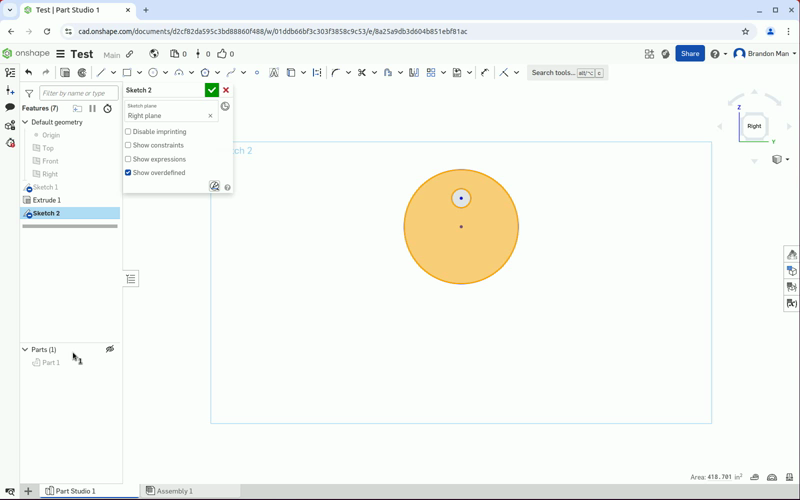
key(shift+y)
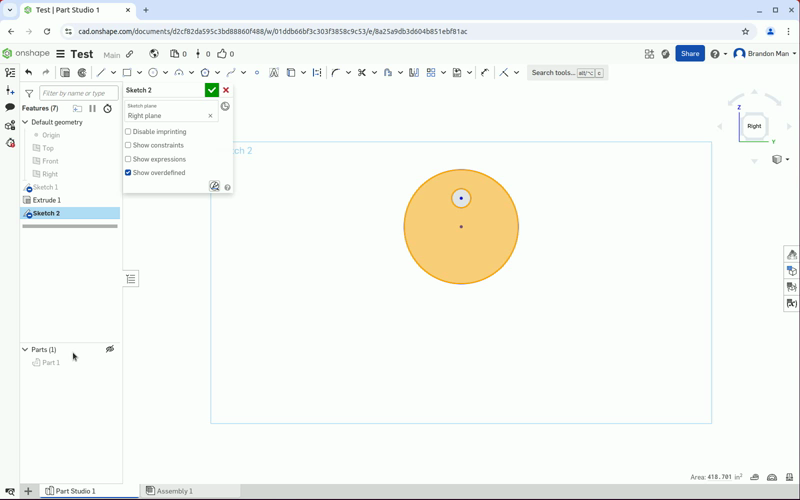
key(shift+e)
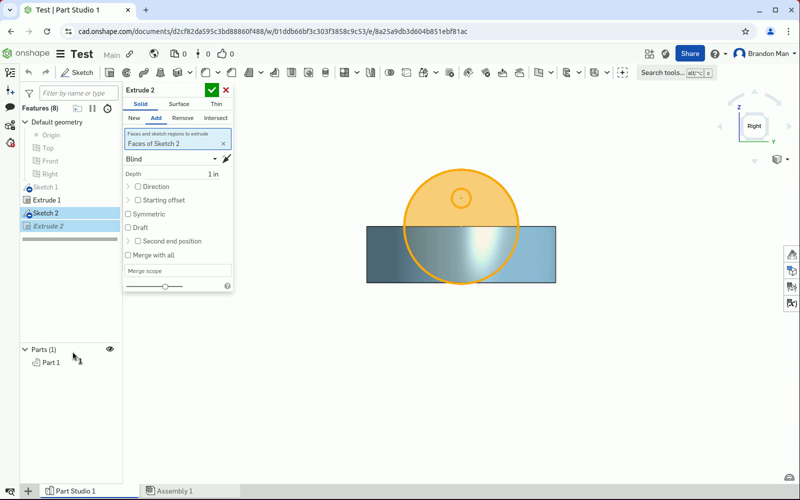
mouse_move(143, 106)
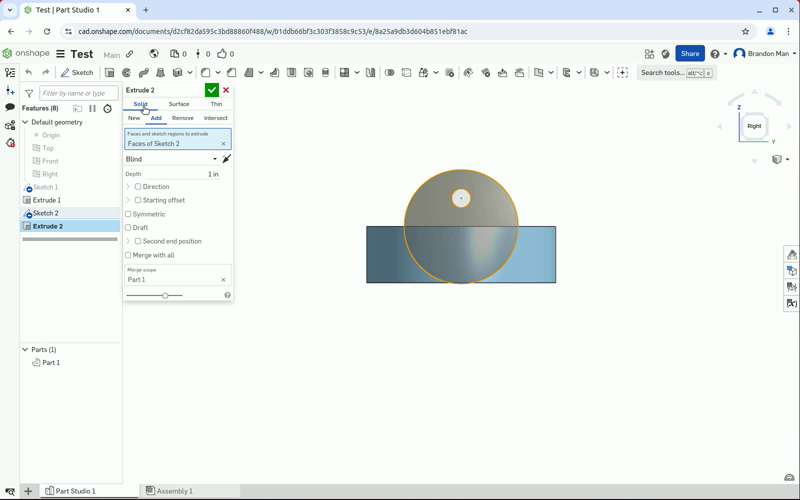
click(143, 106)
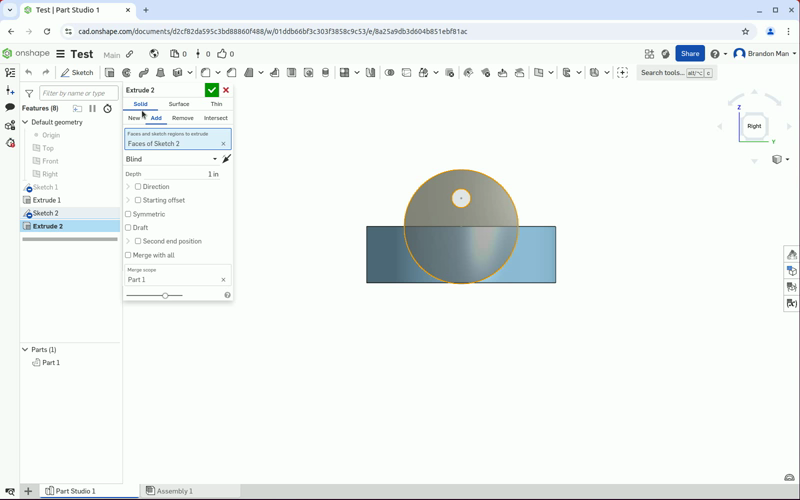
mouse_move(137, 120)
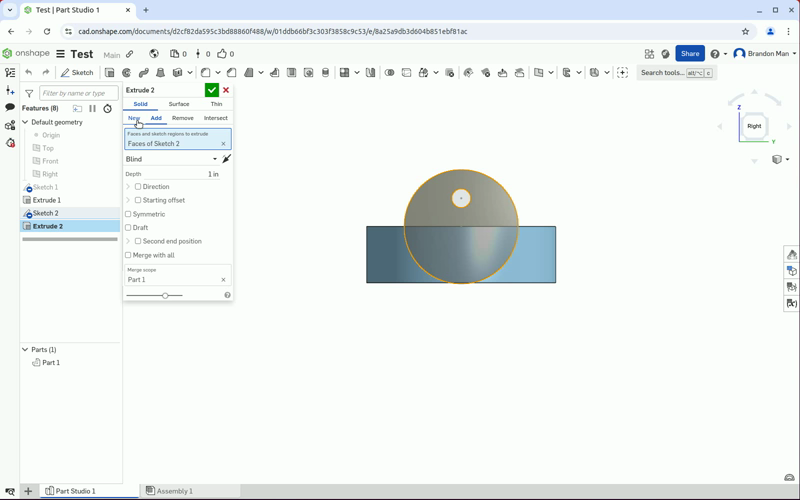
click(137, 120)
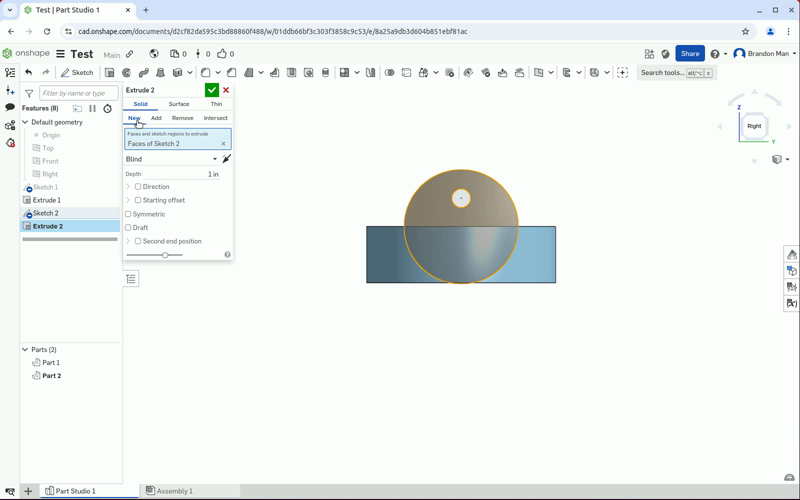
key(tab, 4)
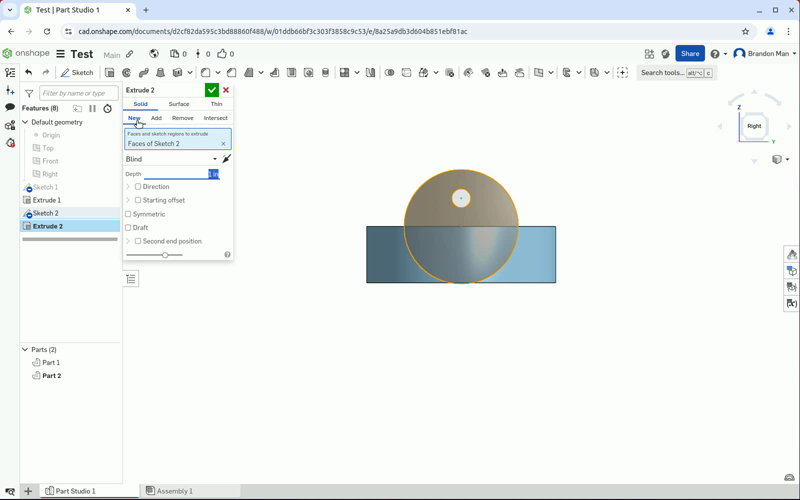
text(9.628)
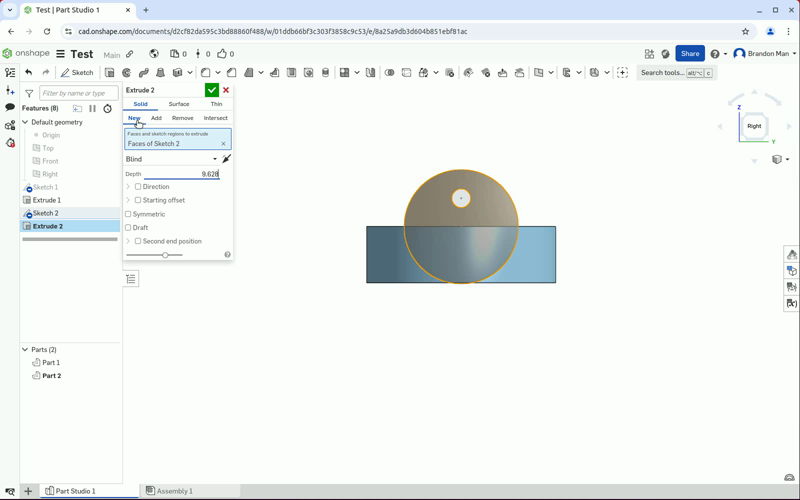
key(tab, 3)
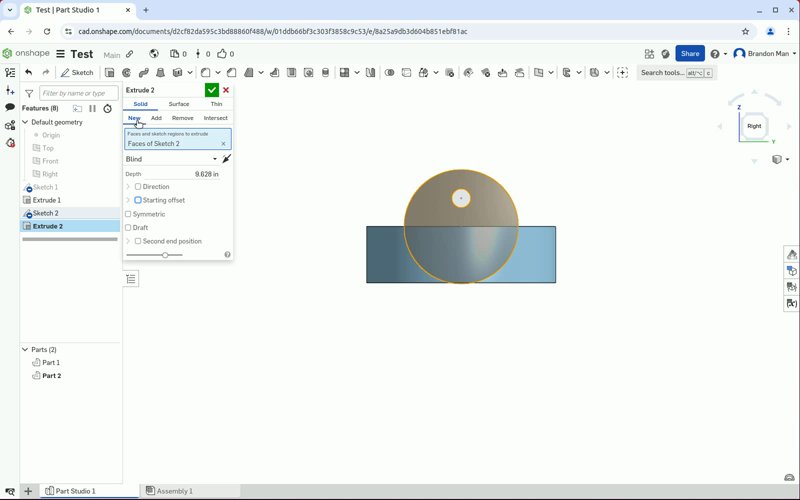
key(tab, 2)
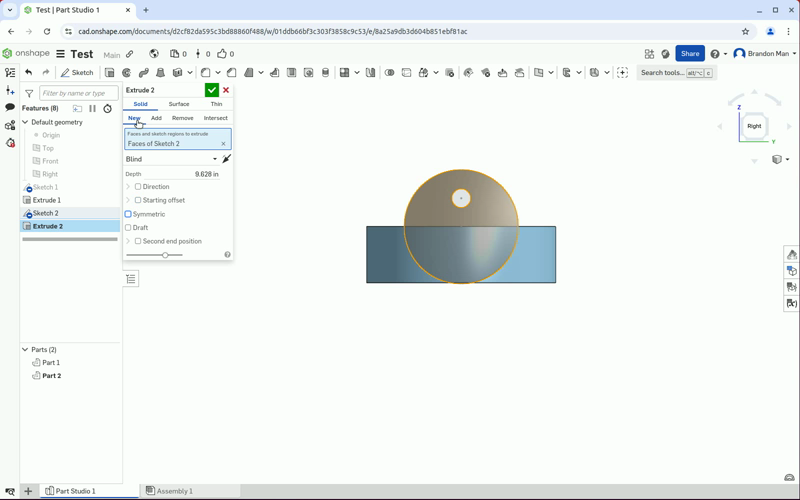
key(space)
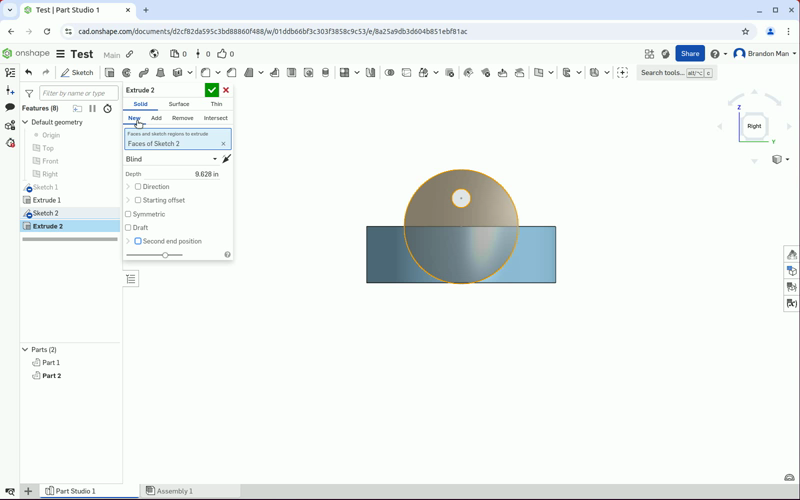
key(tab, 3)
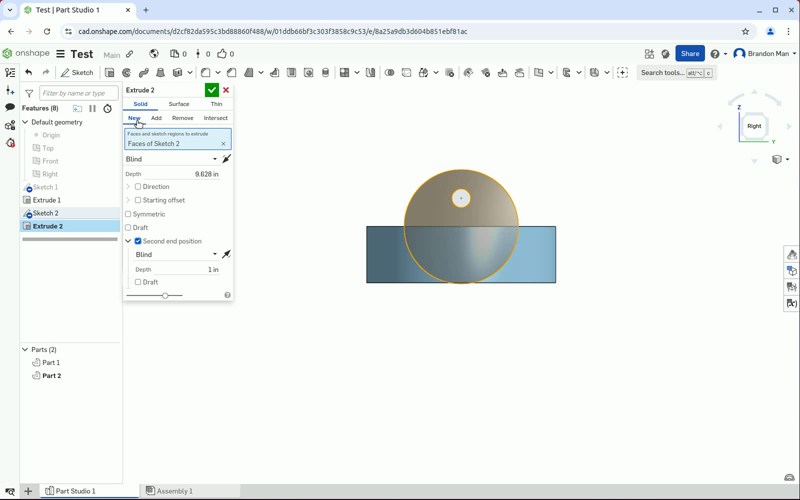
text(9.628)
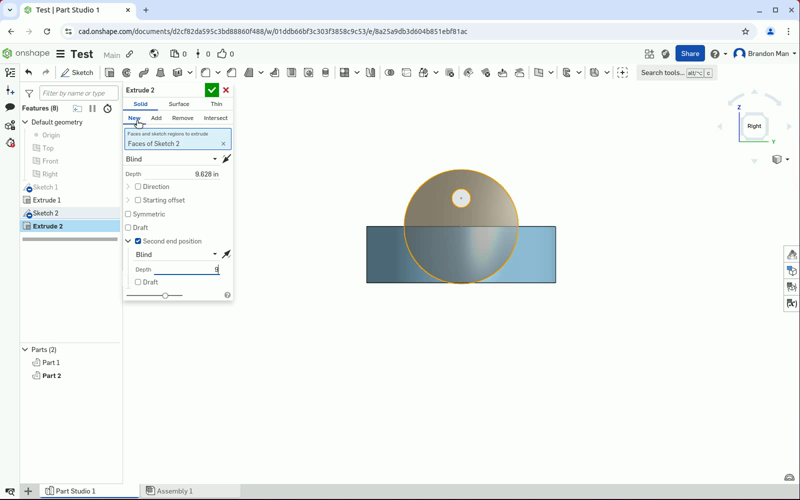
key(enter)
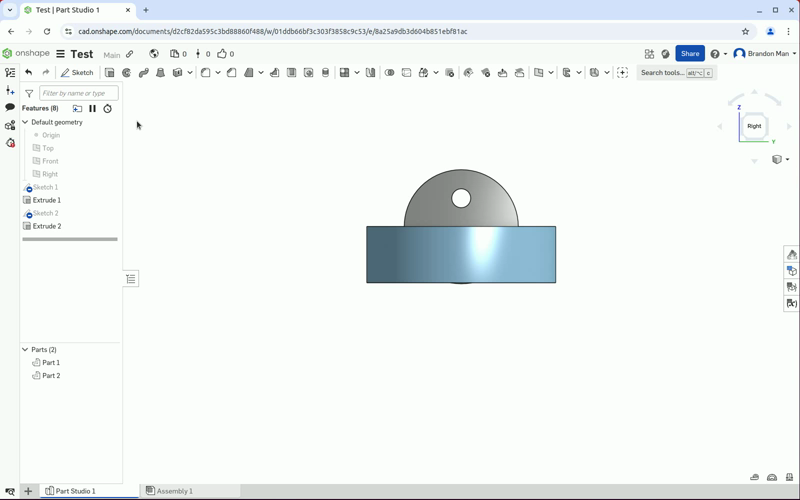
key(shift+h)
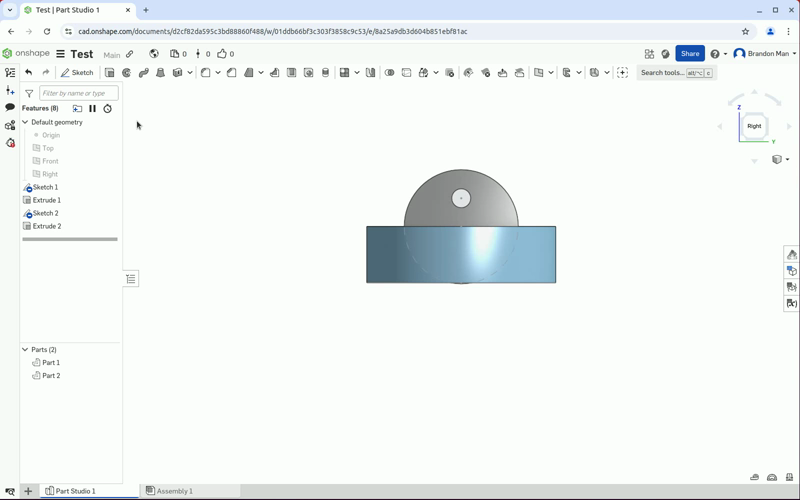
key(shift+h)
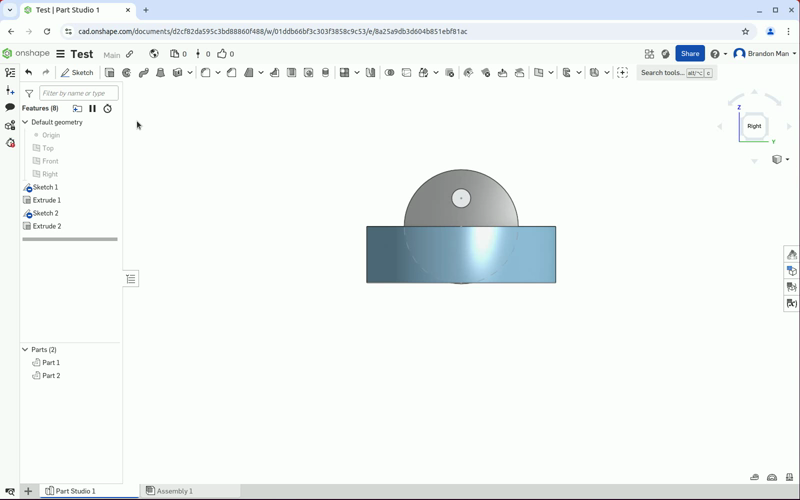
key(shift+7)
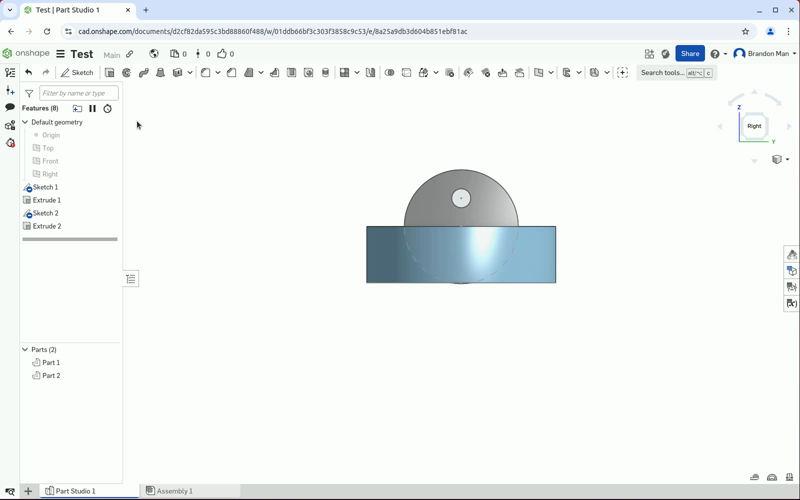
key(right, 2)
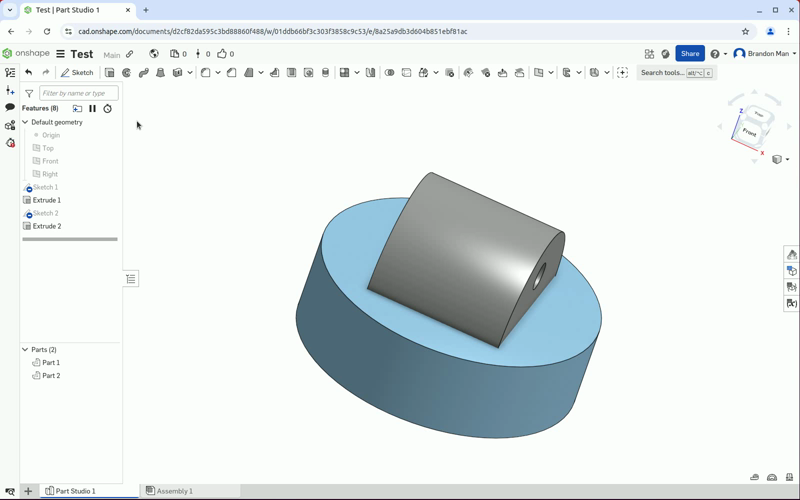
key(down, 2)
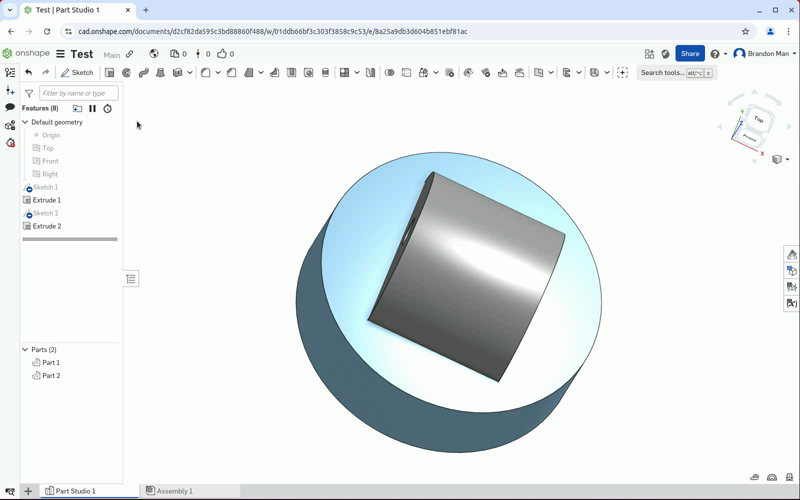
key(up, 2)
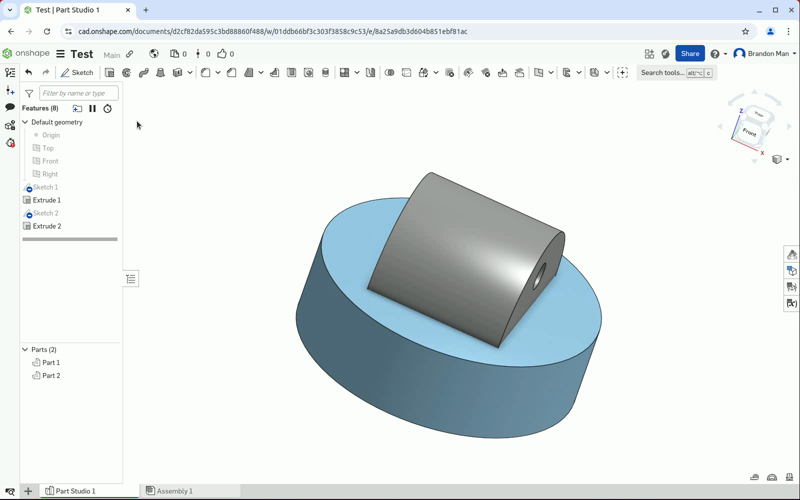
key(left, 2)
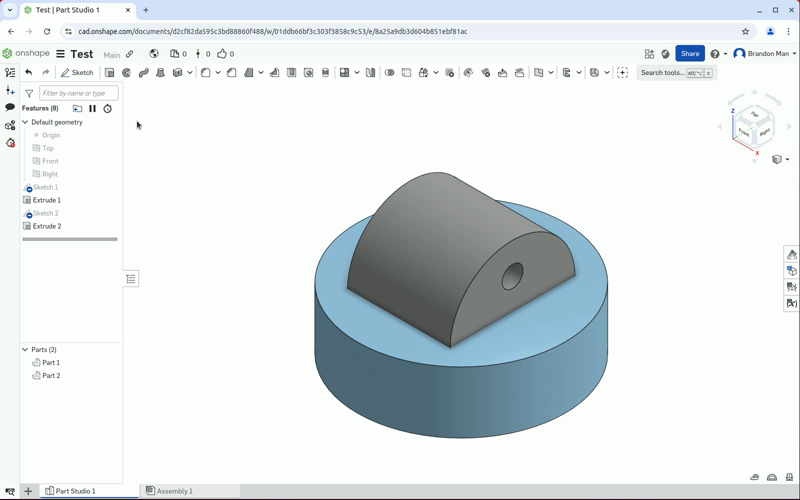
mouse_move(73, 189)
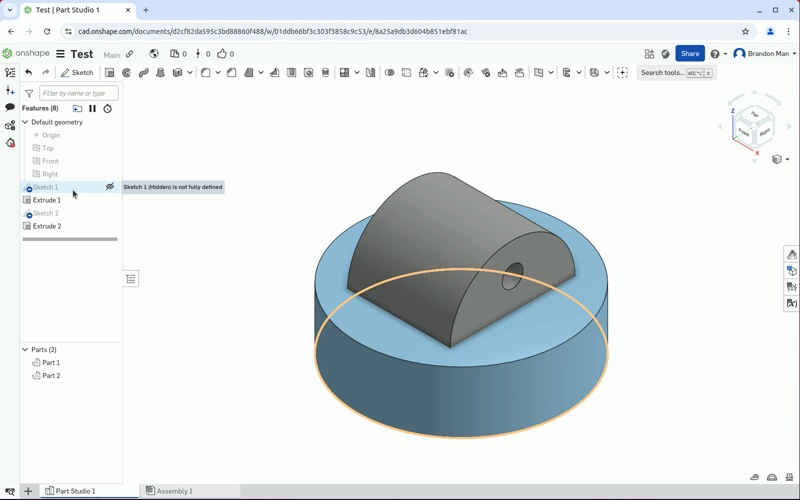
click(73, 189)